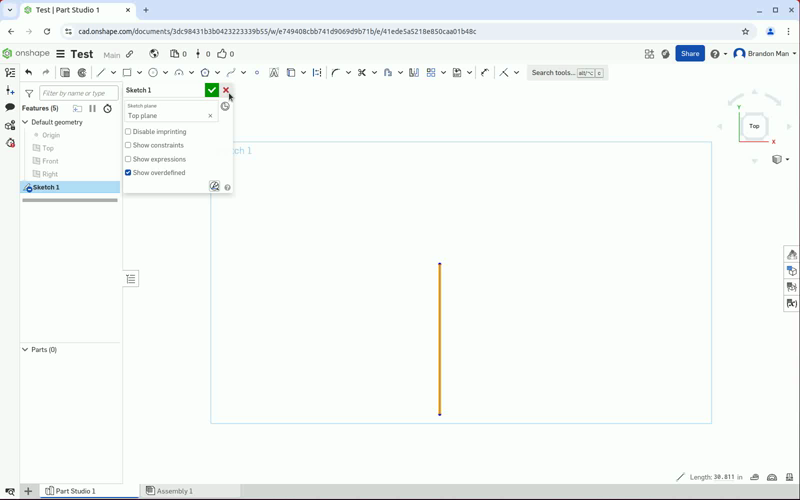
key(shift+h)
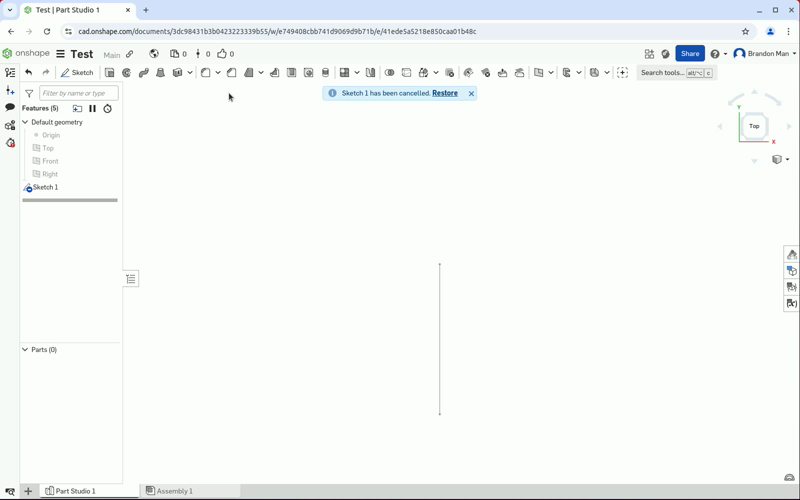
mouse_move(73, 352)
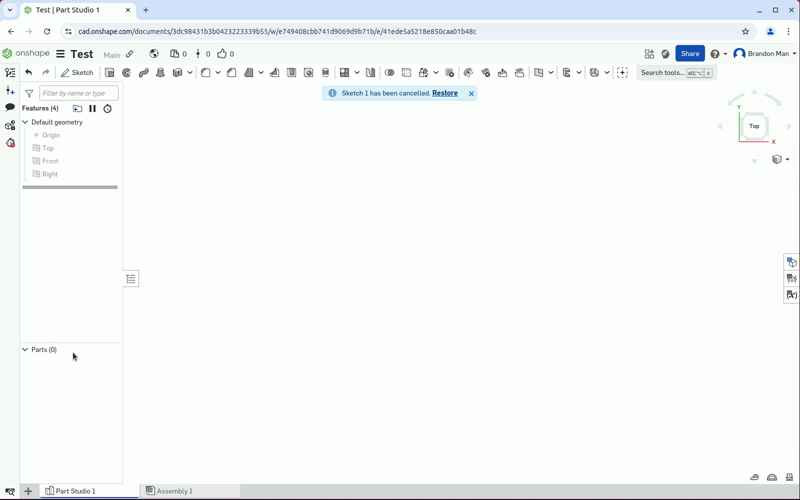
key(y)
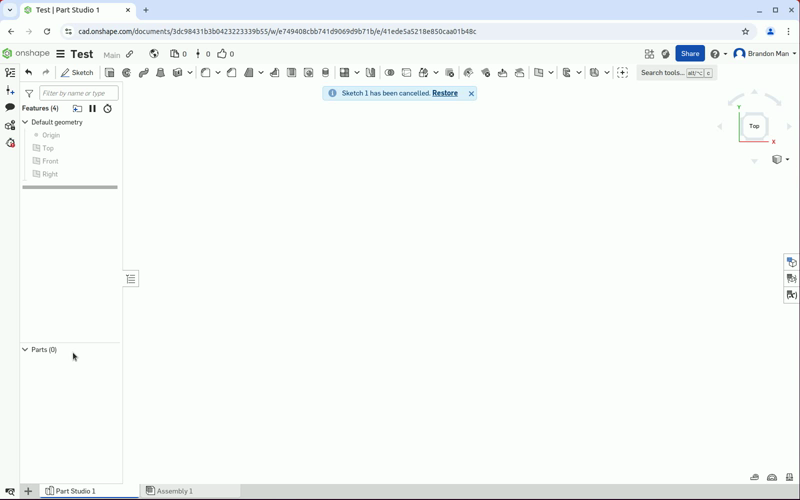
key(shift+p)
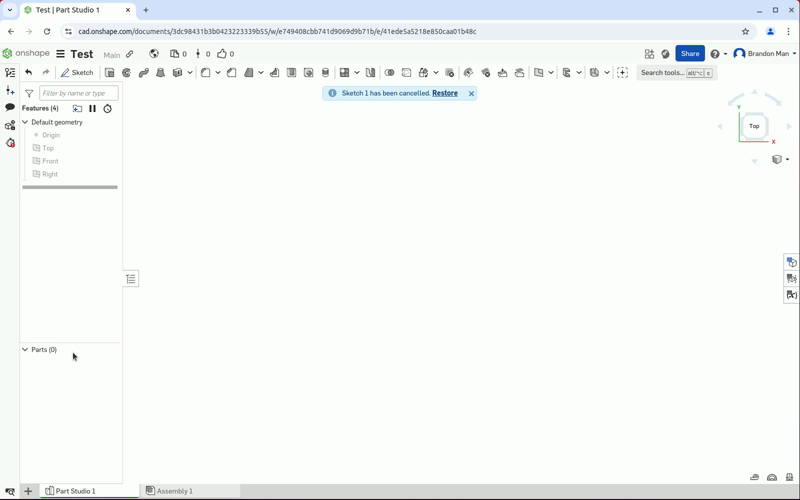
key(space)
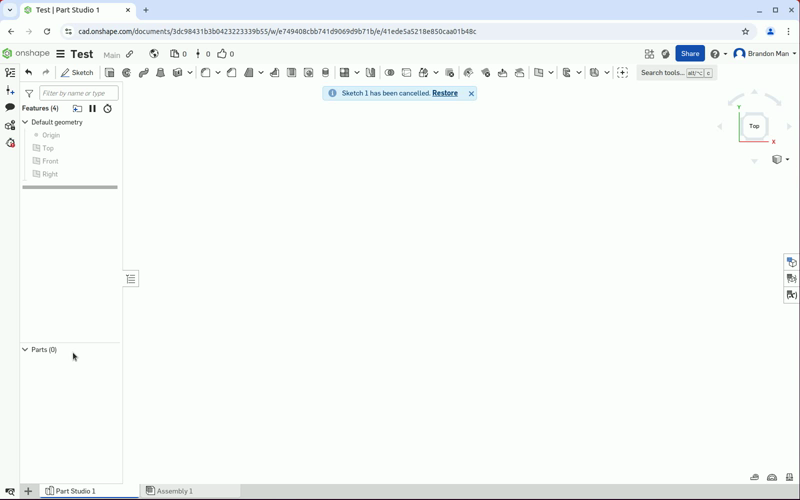
key_down(shift)
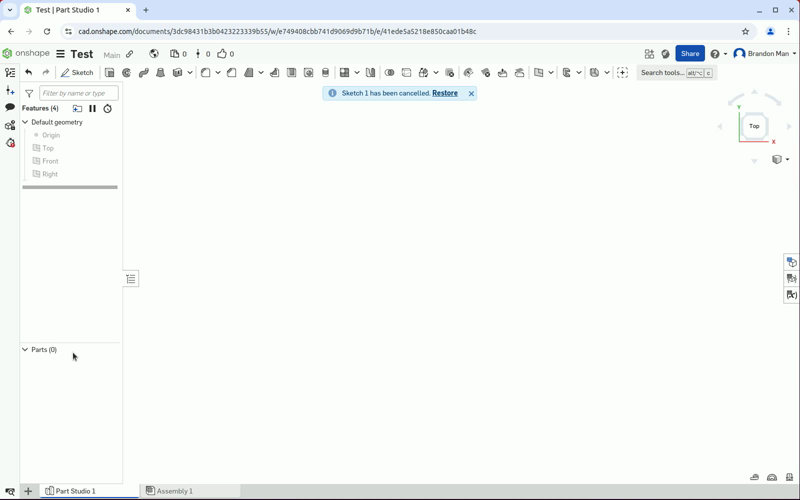
key(up)
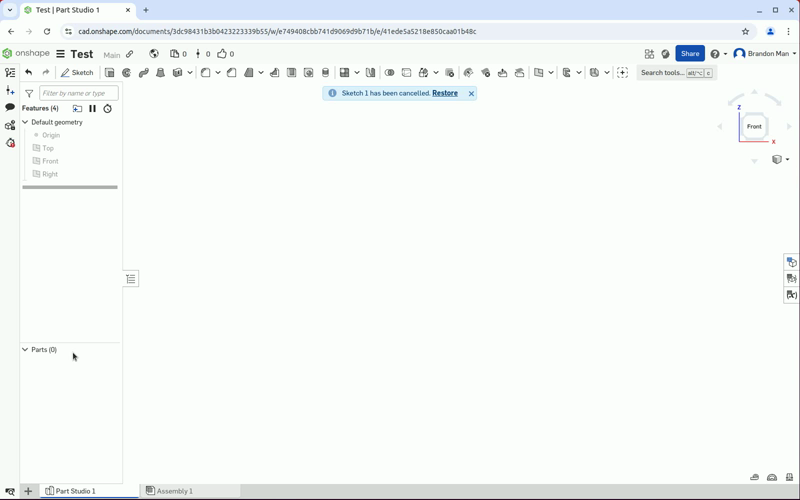
key_up(shift)
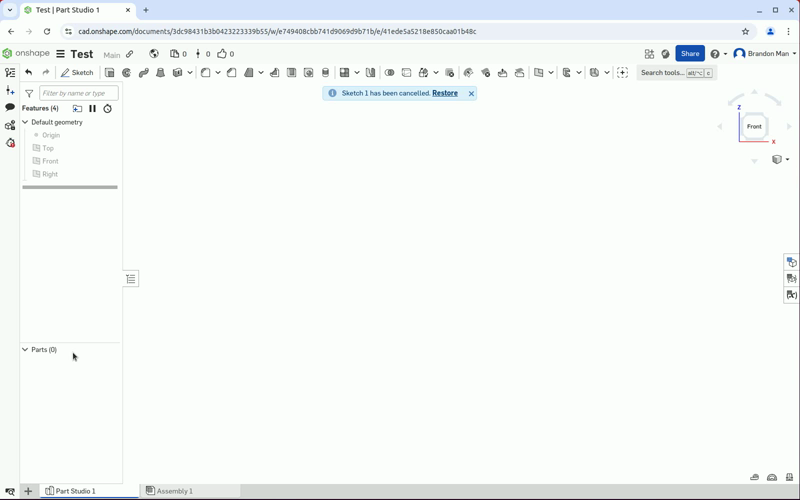
mouse_move(73, 352)
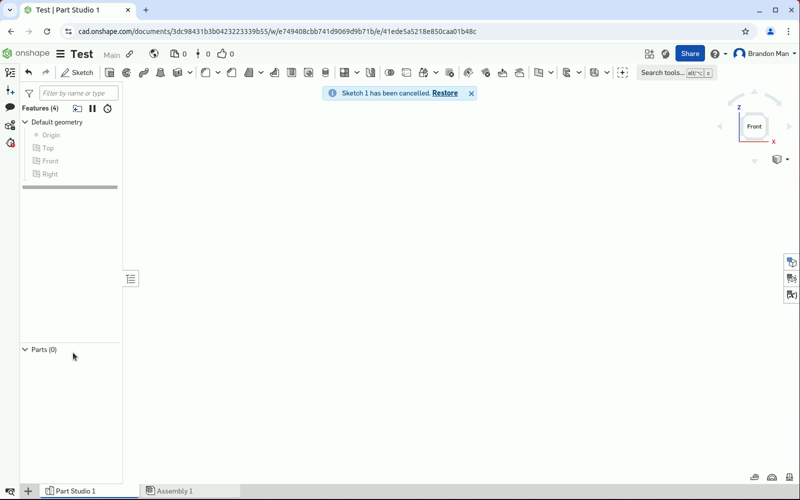
key(shift+y)
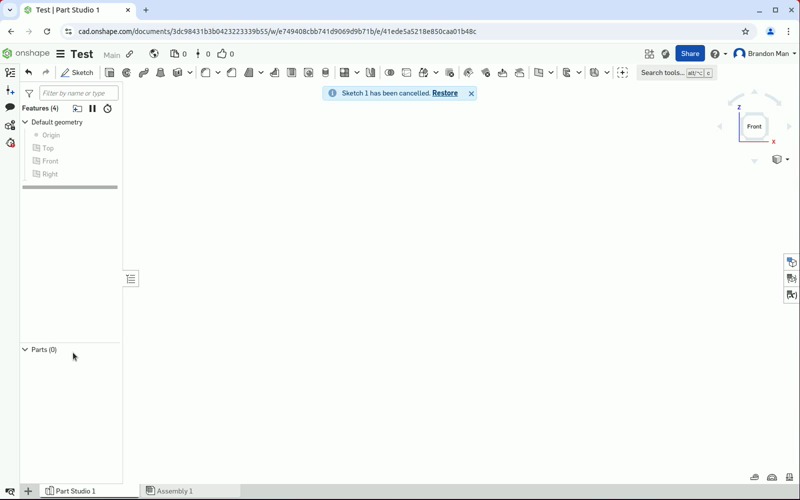
key(shift+s)
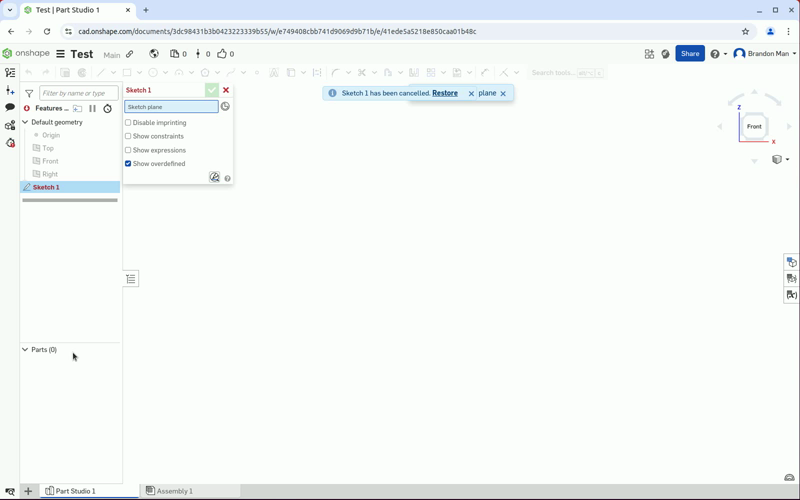
mouse_move(73, 163)
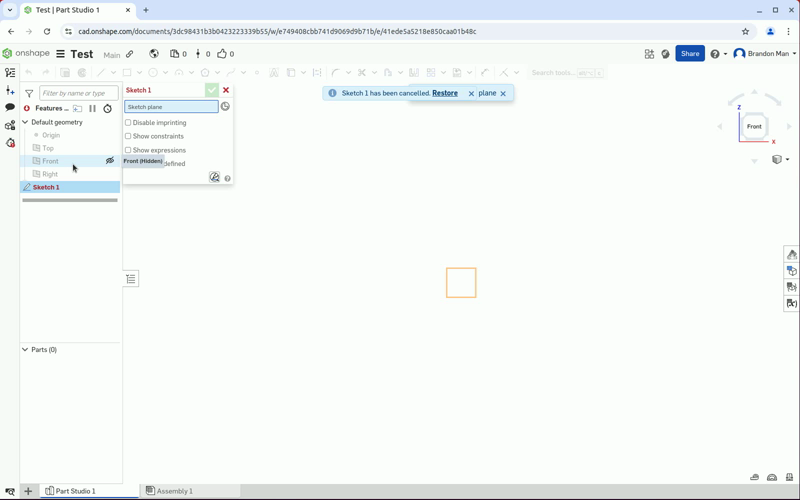
click(73, 163)
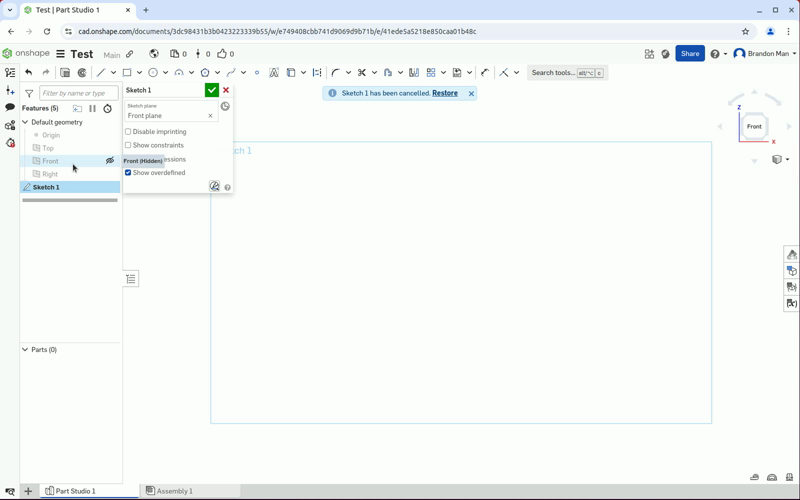
mouse_move(73, 352)
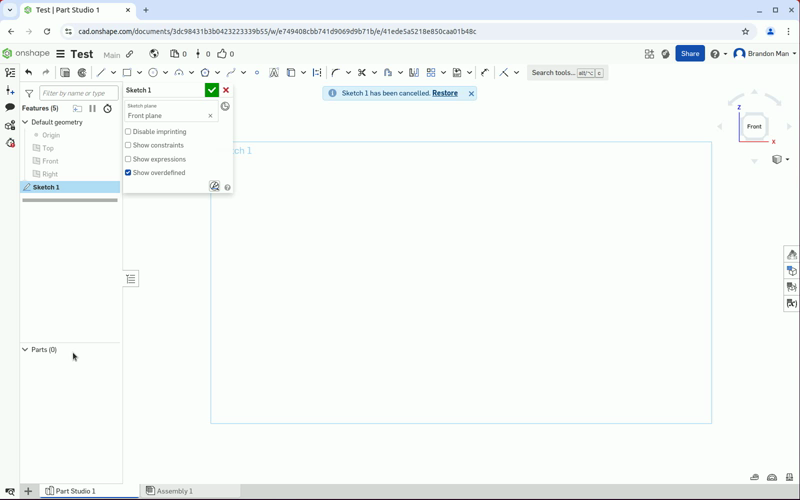
key(y)
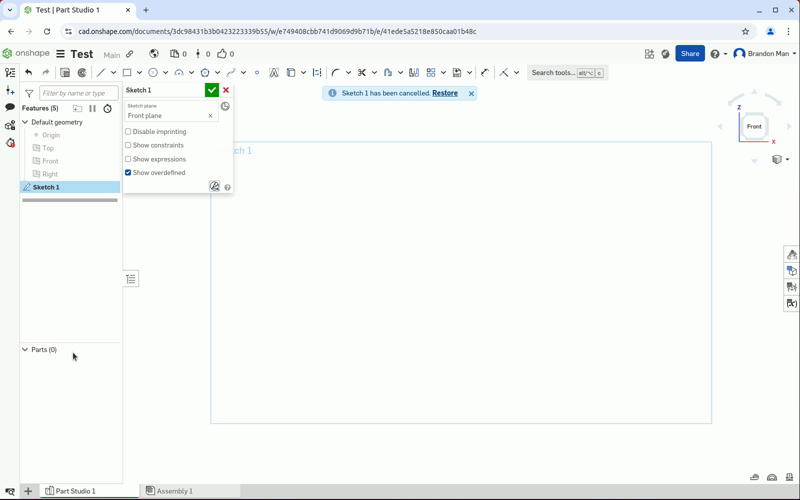
key(l)
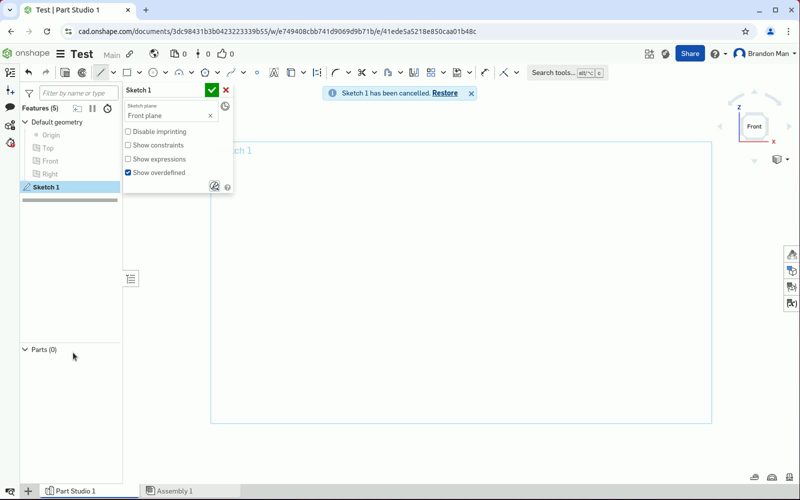
key_down(shift)
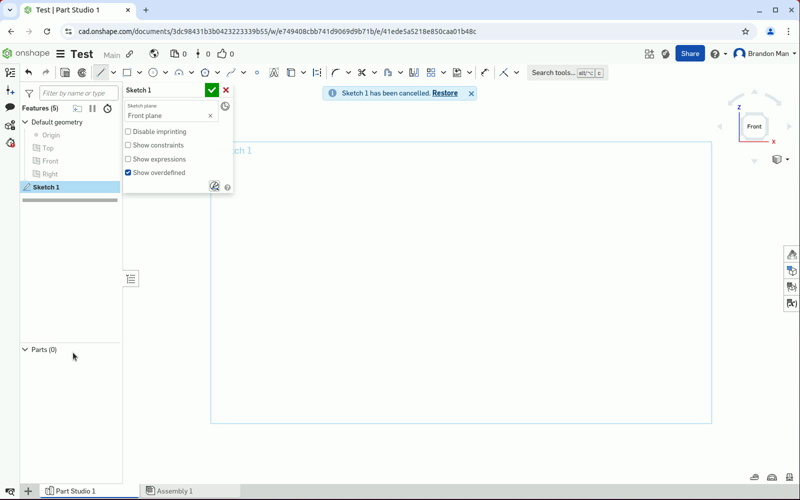
mouse_move(348, 375)
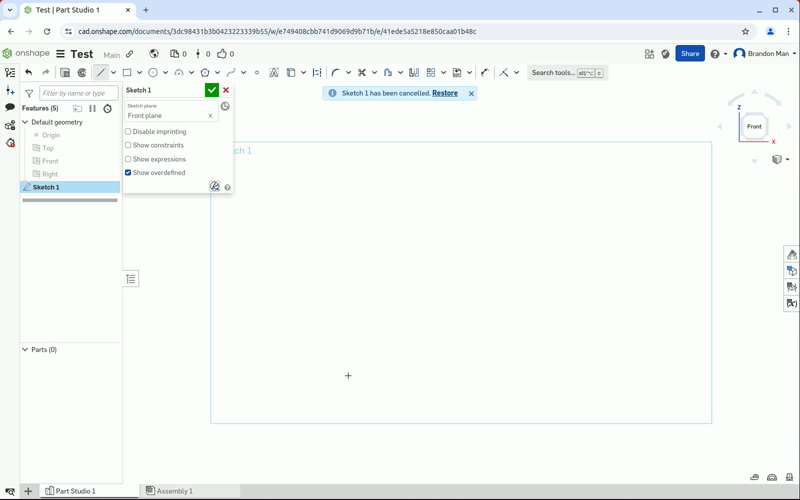
click(348, 375)
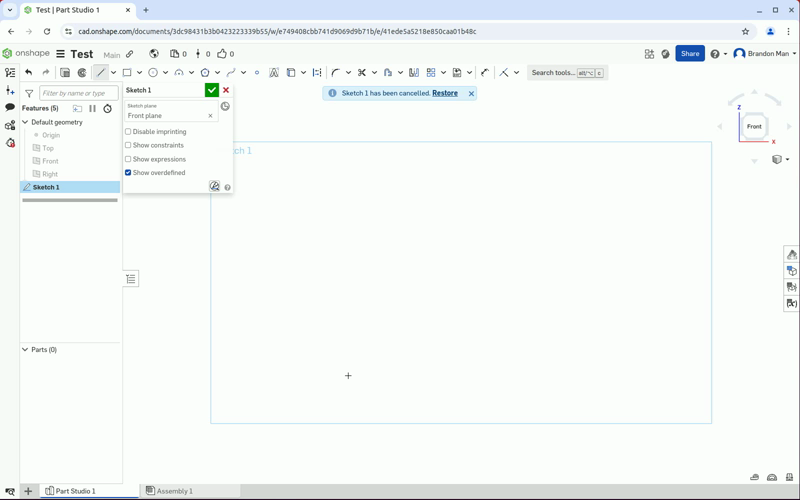
key_up(shift)
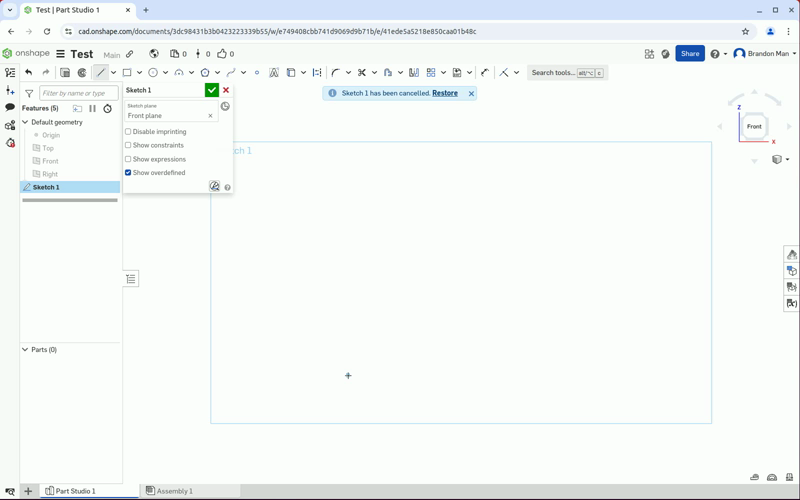
key_down(shift)
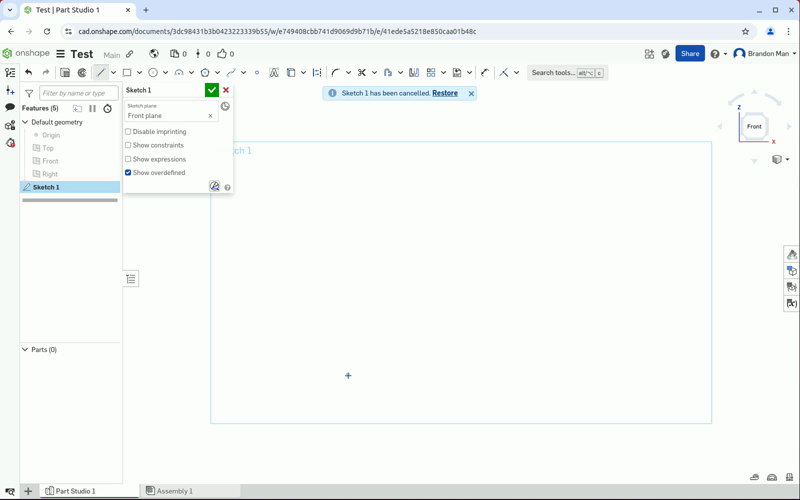
mouse_move(572, 375)
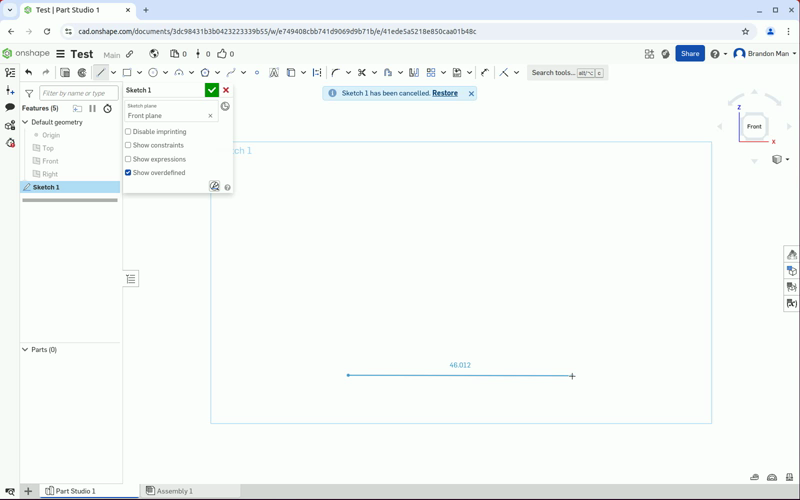
click(572, 375)
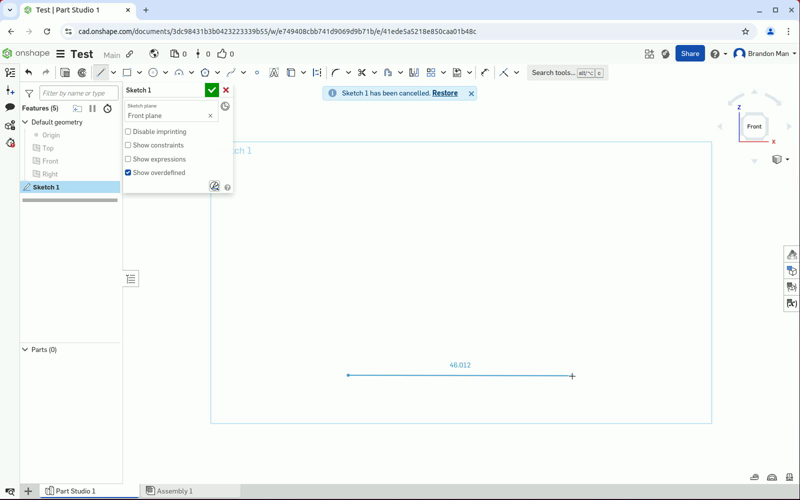
key_up(shift)
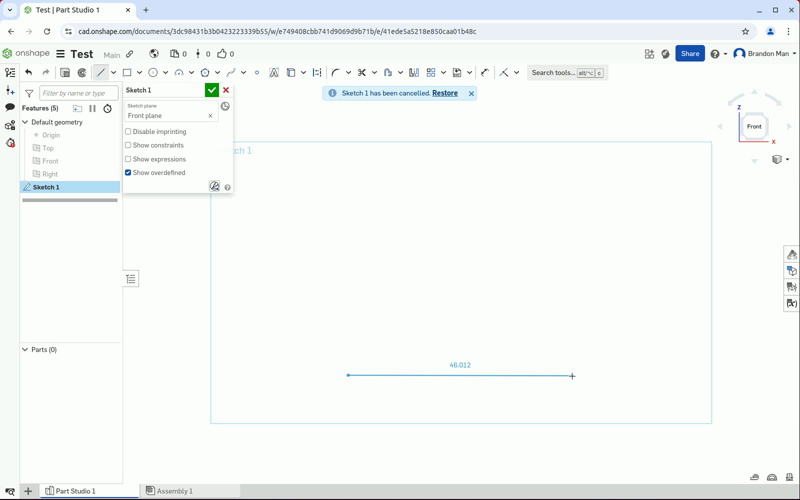
key_down(shift)
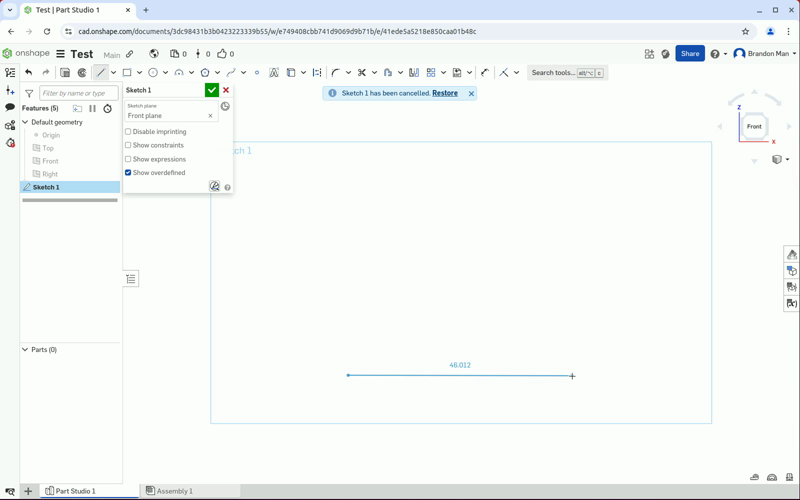
mouse_move(572, 191)
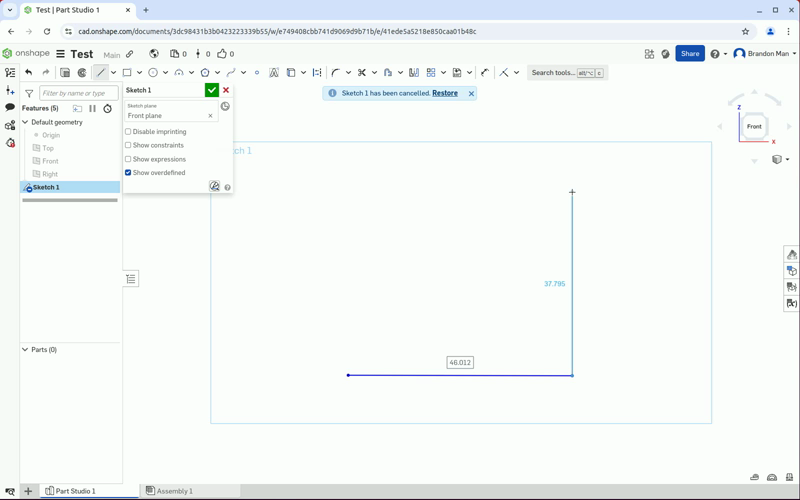
click(572, 191)
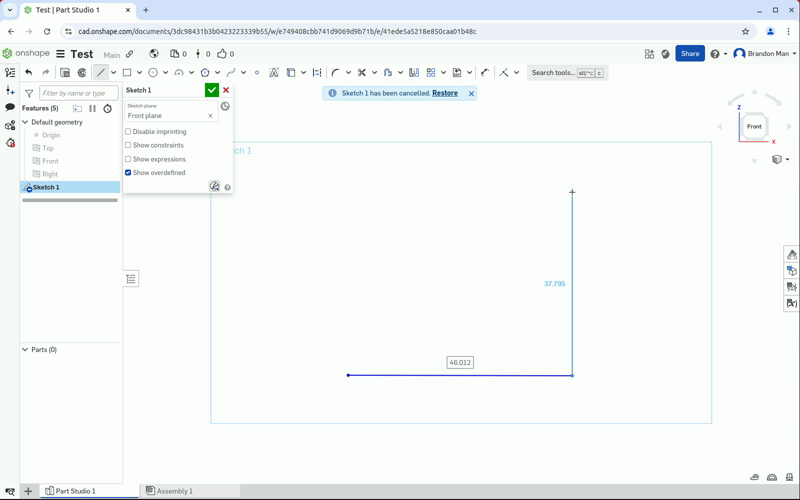
key_up(shift)
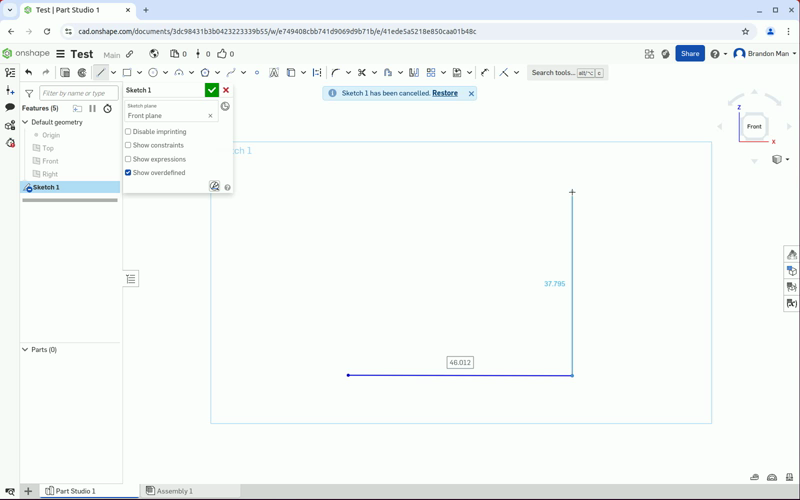
key_down(shift)
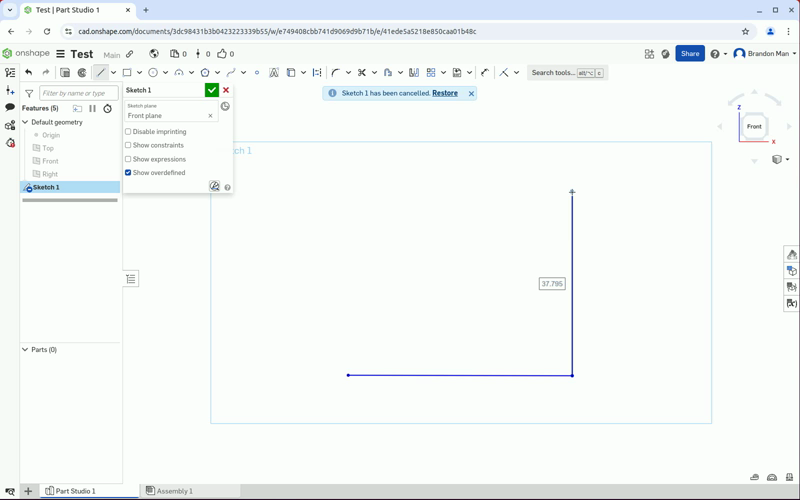
mouse_move(348, 191)
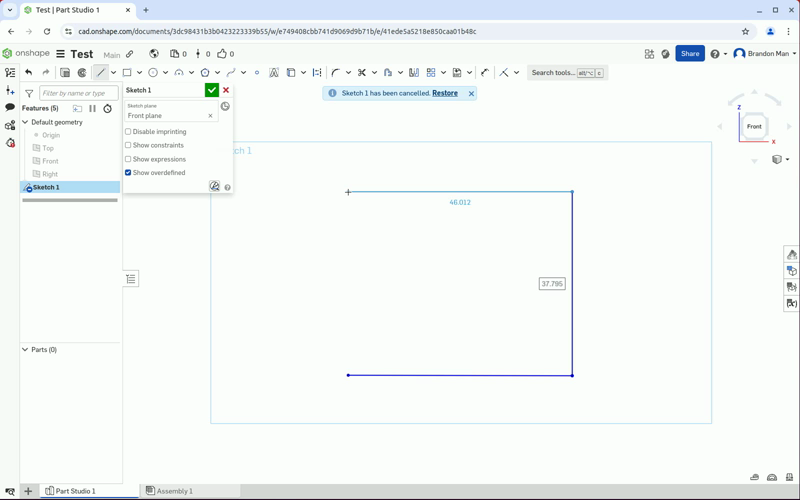
click(348, 191)
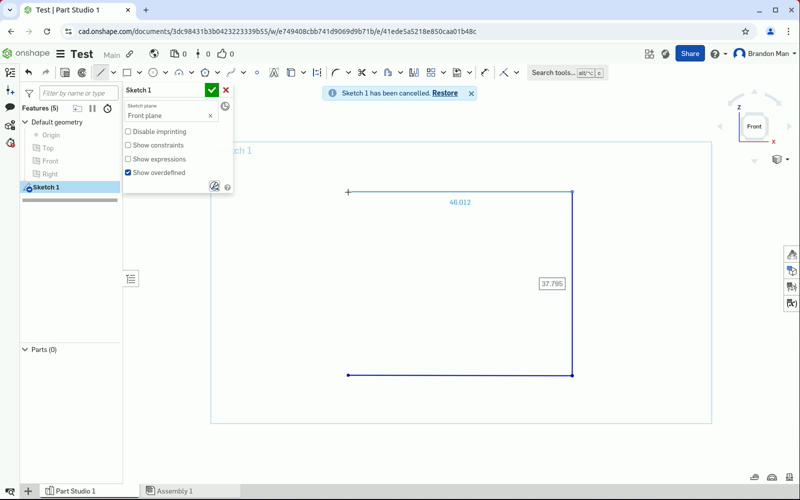
key_up(shift)
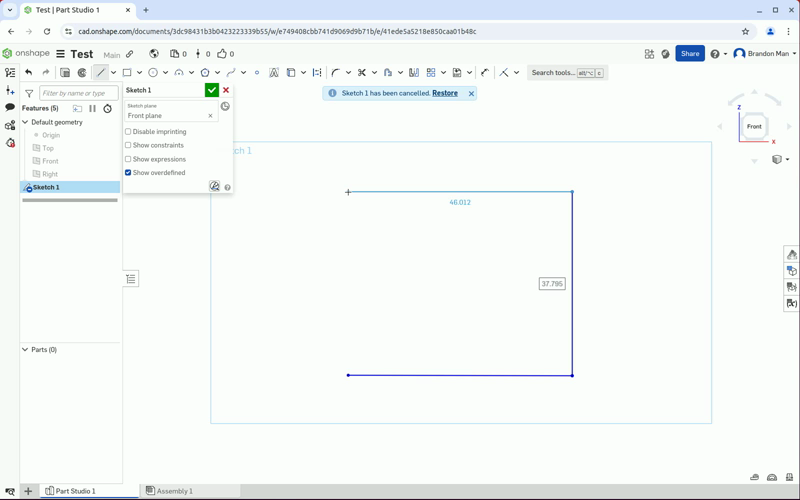
key_down(shift)
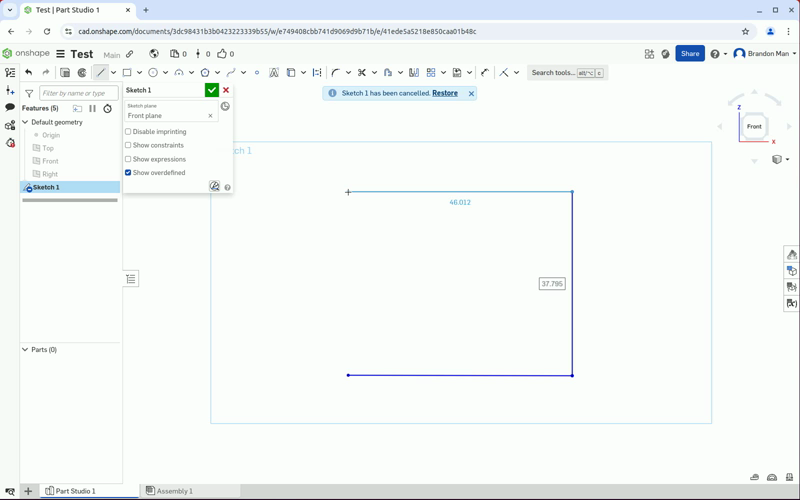
mouse_move(348, 375)
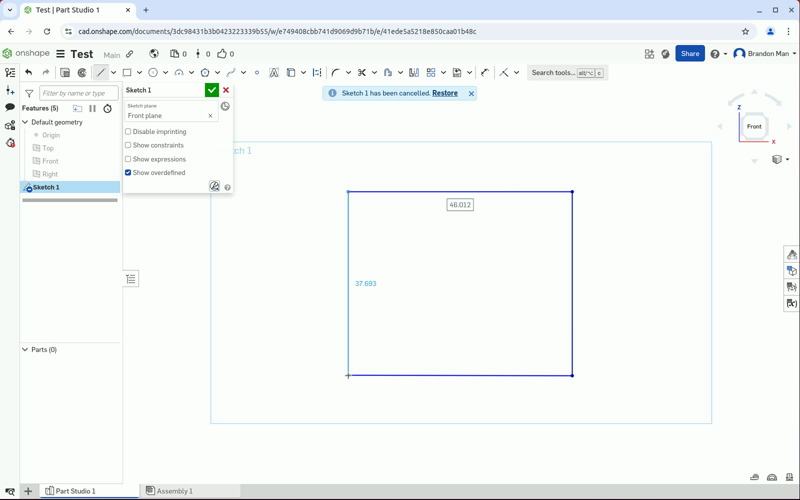
key_up(shift)
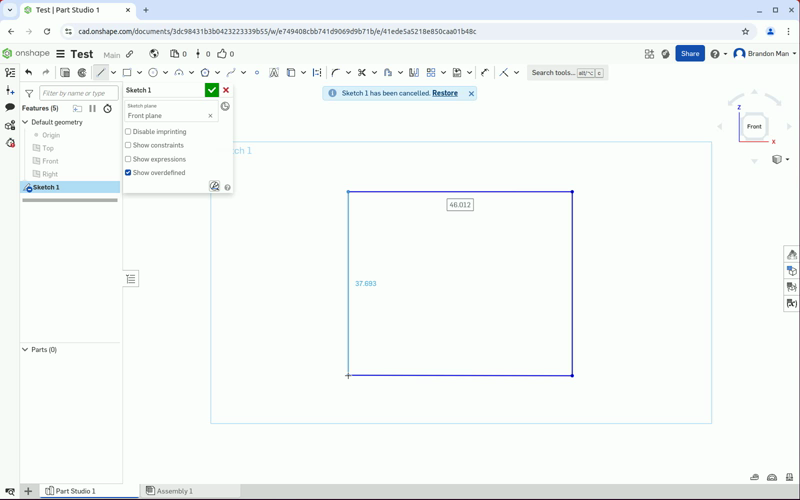
click(348, 375)
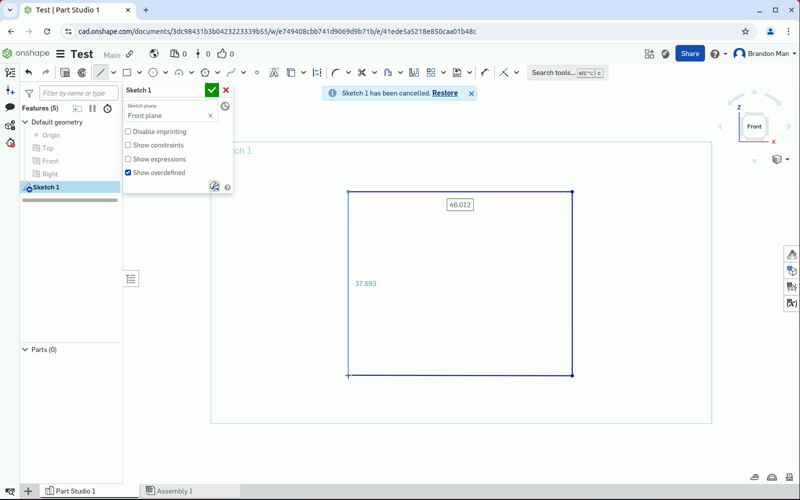
key(esc)
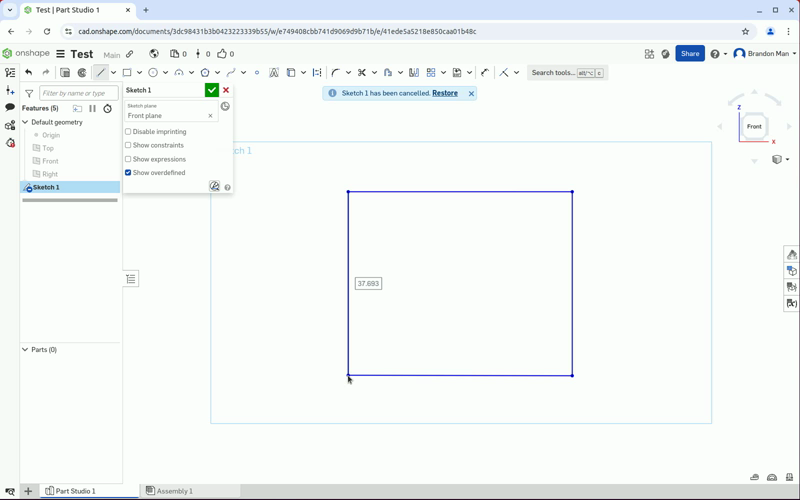
mouse_move(475, 224)
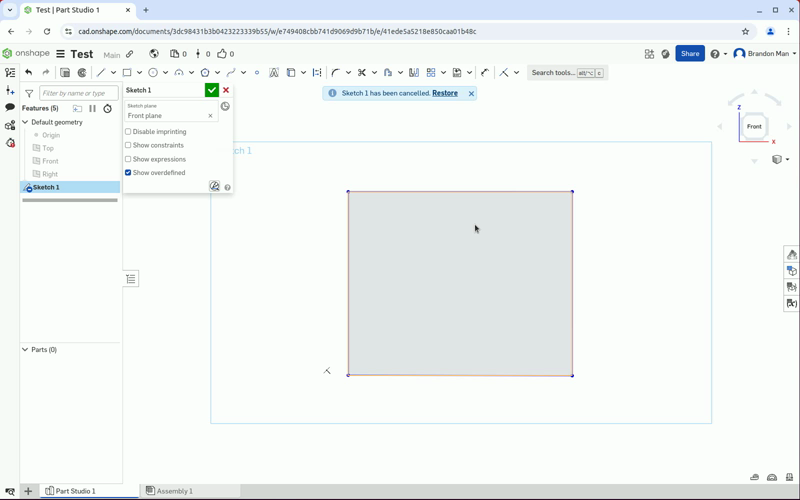
click(475, 224)
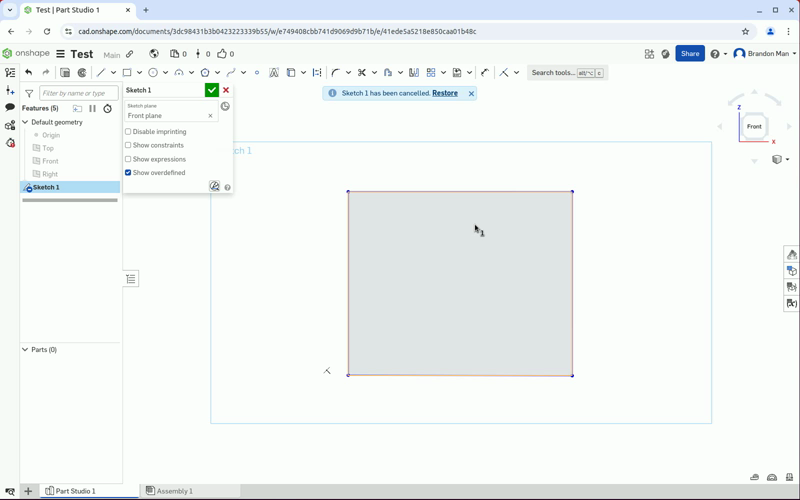
mouse_move(73, 352)
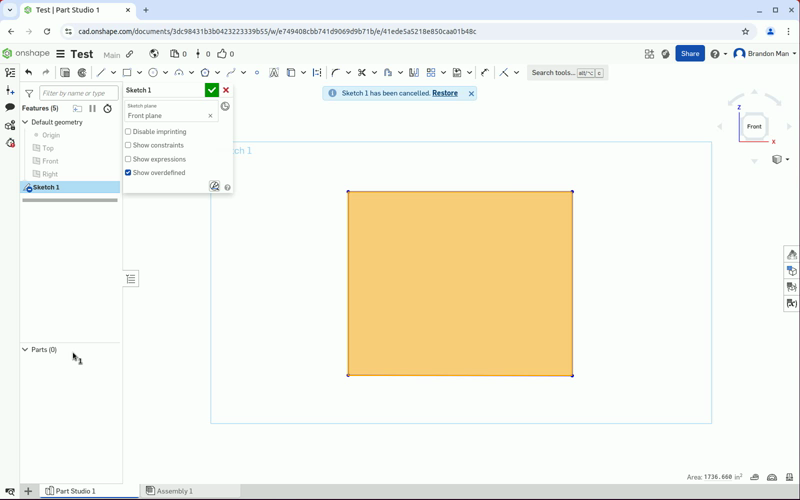
key(shift+y)
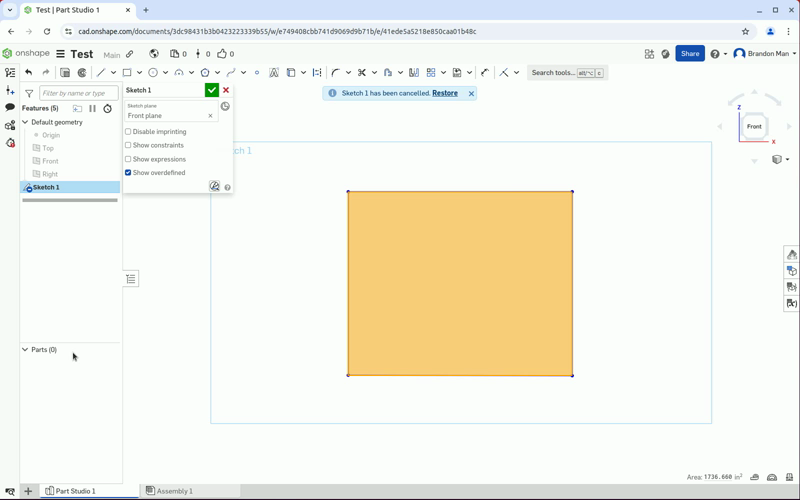
key(shift+e)
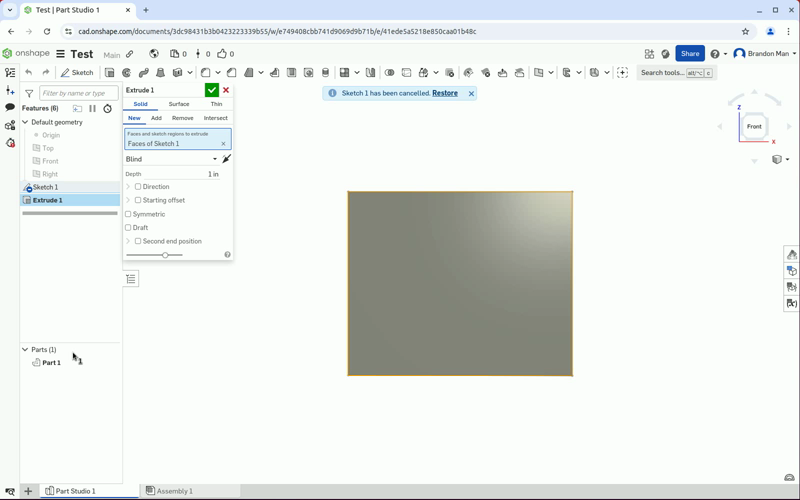
mouse_move(143, 106)
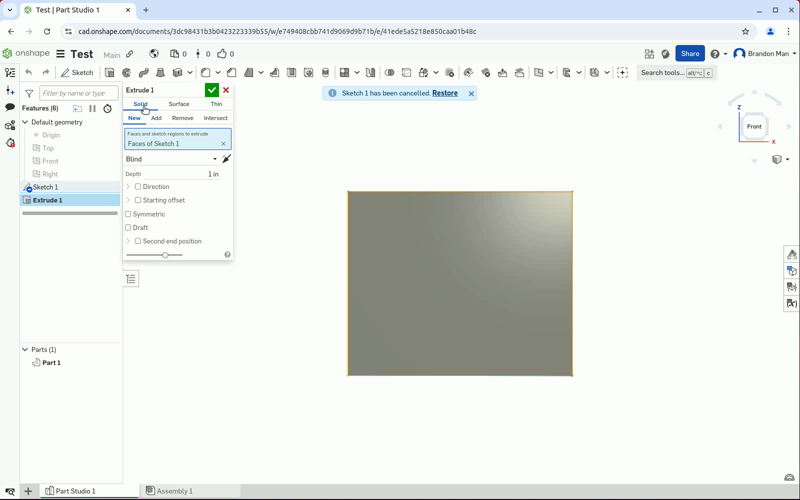
click(143, 106)
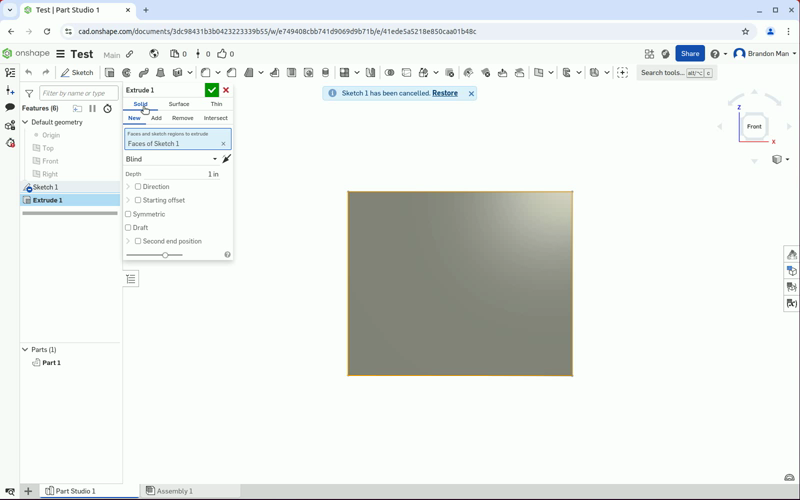
mouse_move(137, 120)
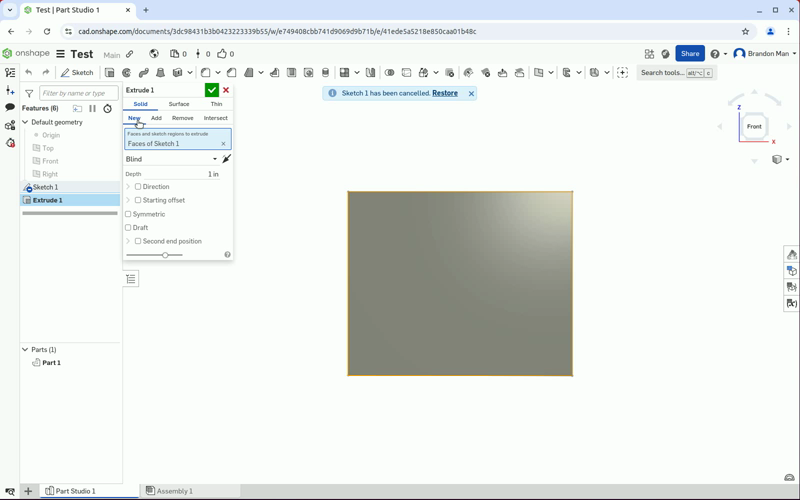
click(137, 120)
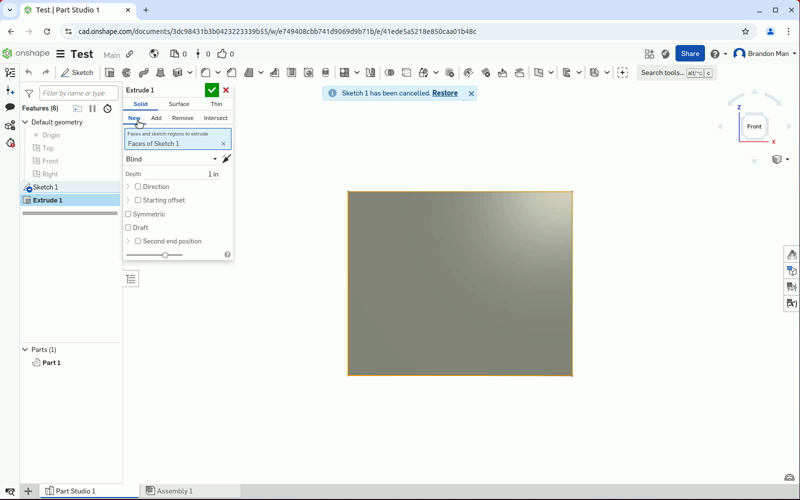
key(tab, 4)
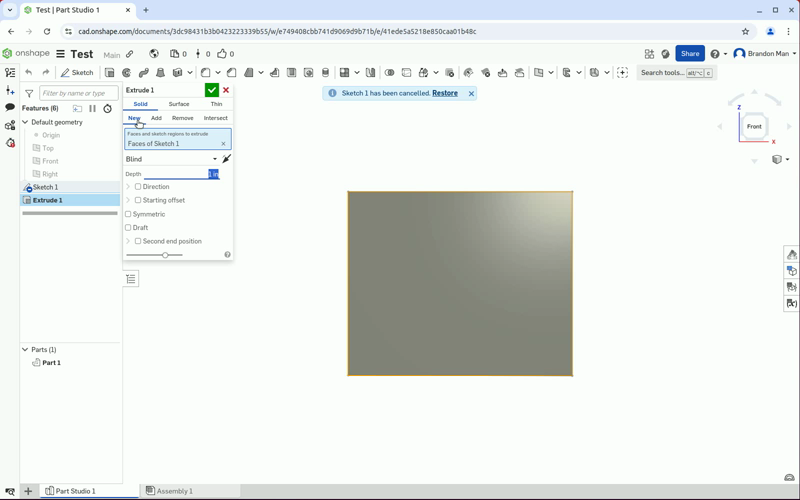
text(1.926)
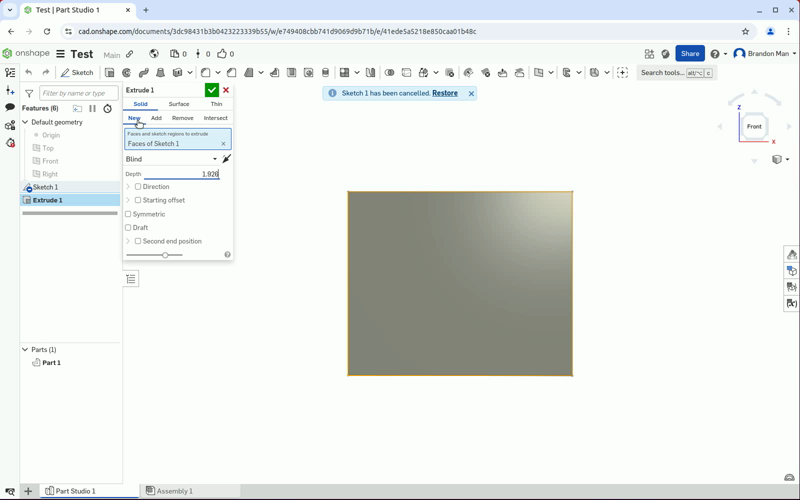
key(enter)
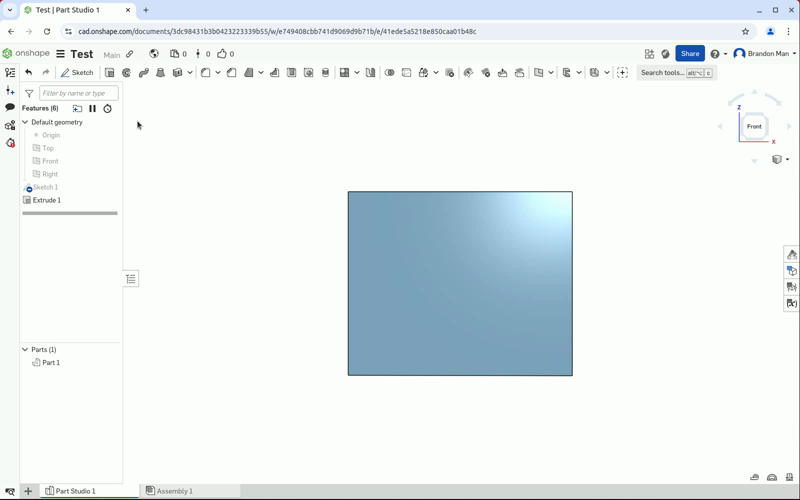
key(shift+h)
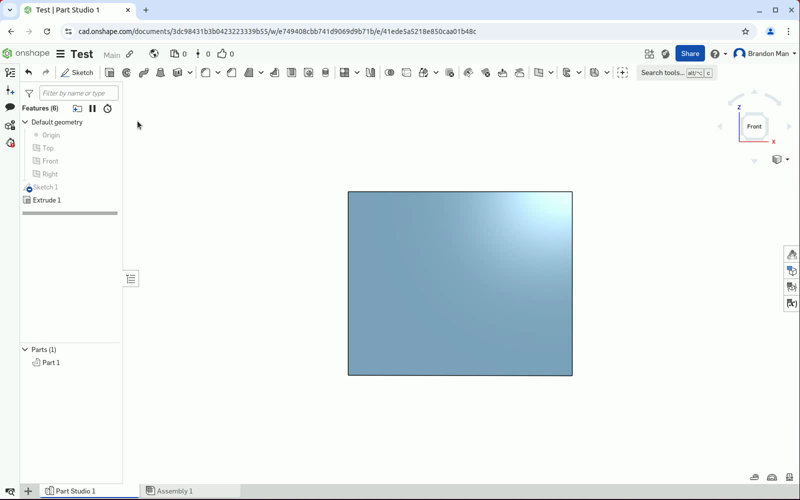
key(shift+h)
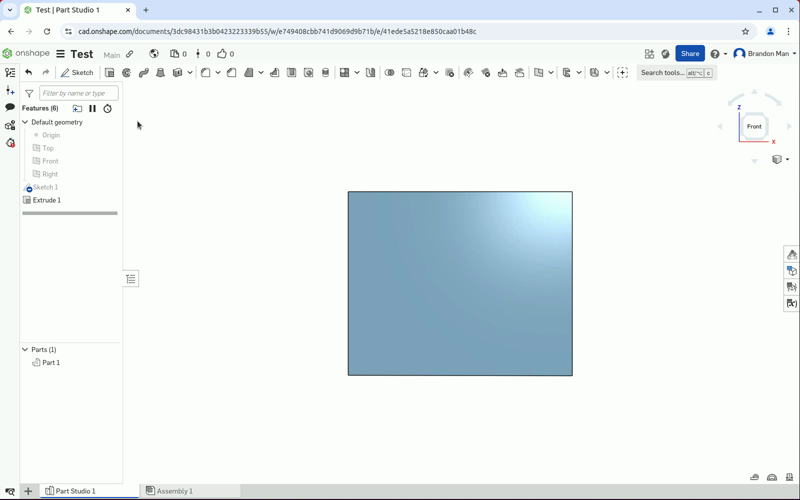
mouse_move(73, 189)
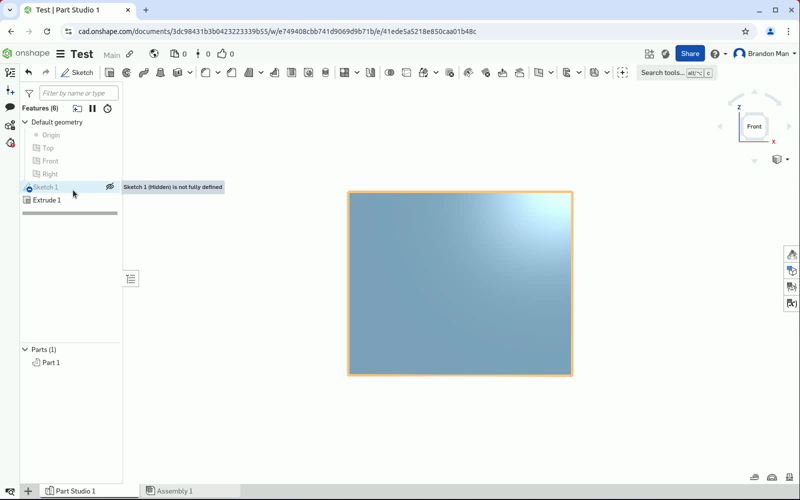
click(73, 189)
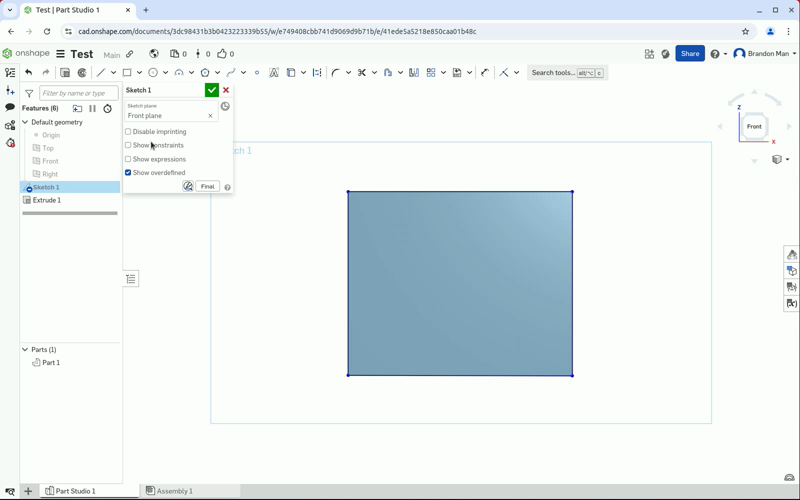
mouse_move(229, 92)
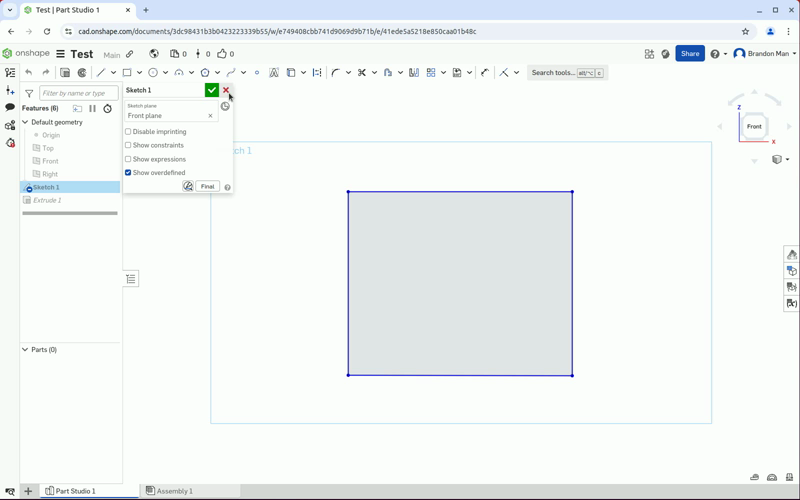
click(229, 92)
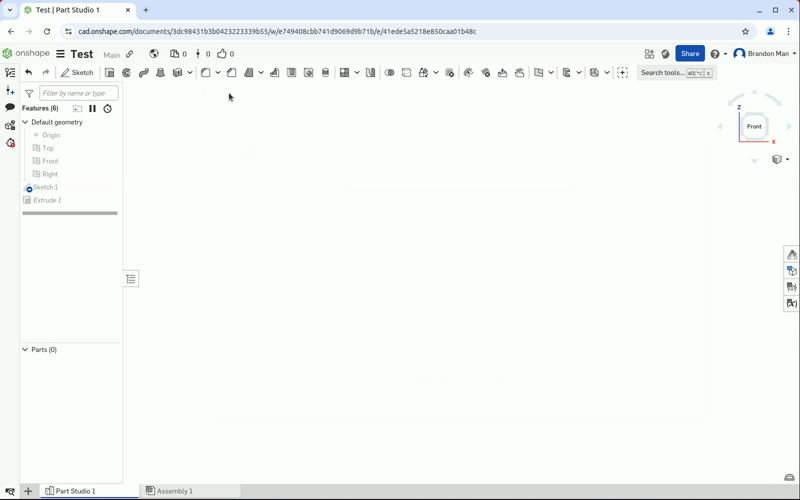
mouse_move(541, 75)
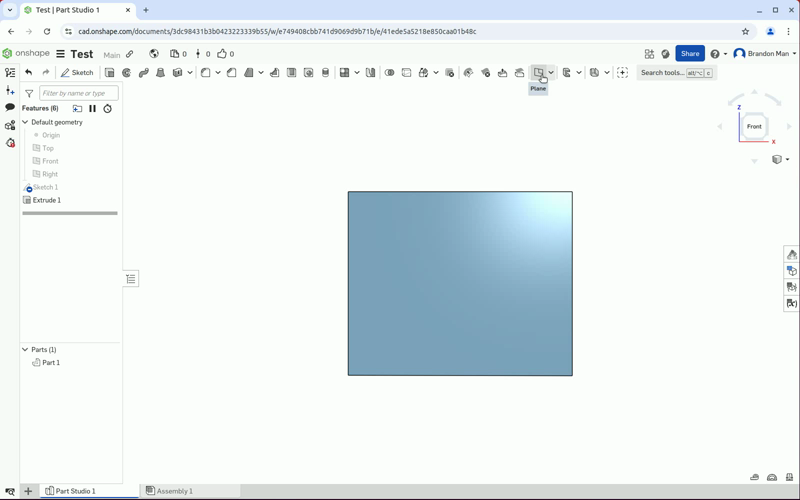
click(541, 75)
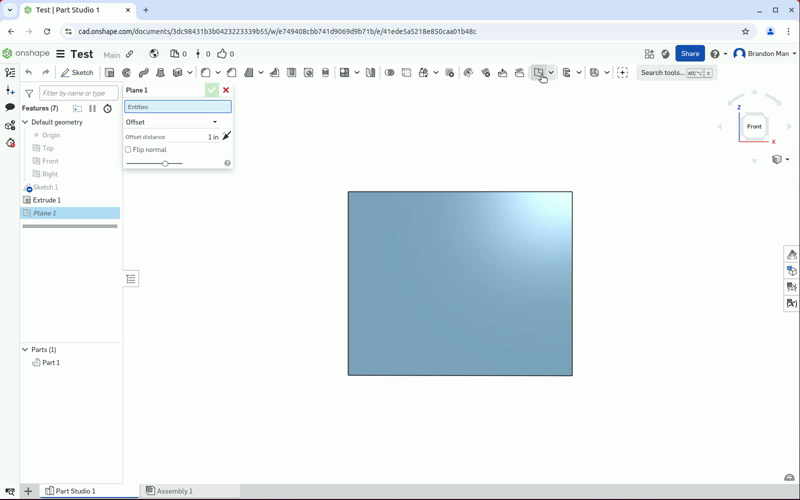
mouse_move(73, 163)
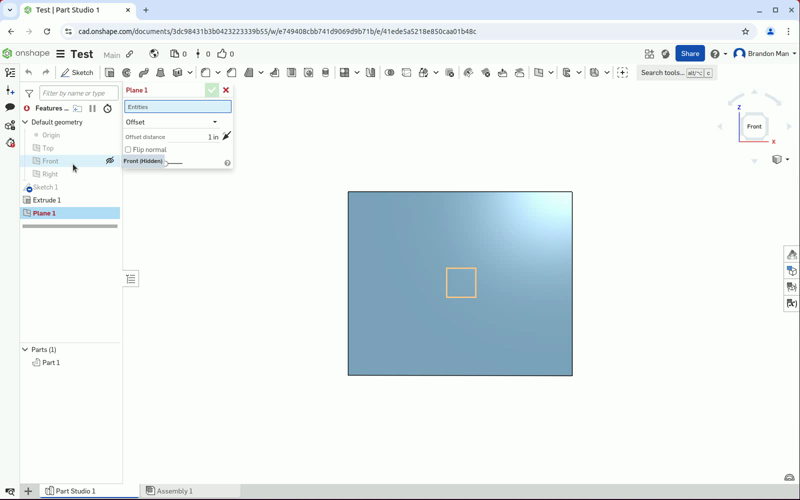
click(73, 163)
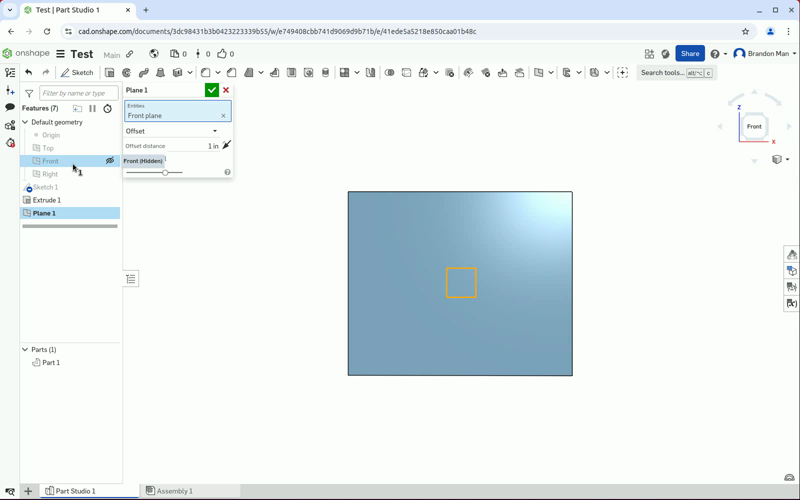
key(tab, 2)
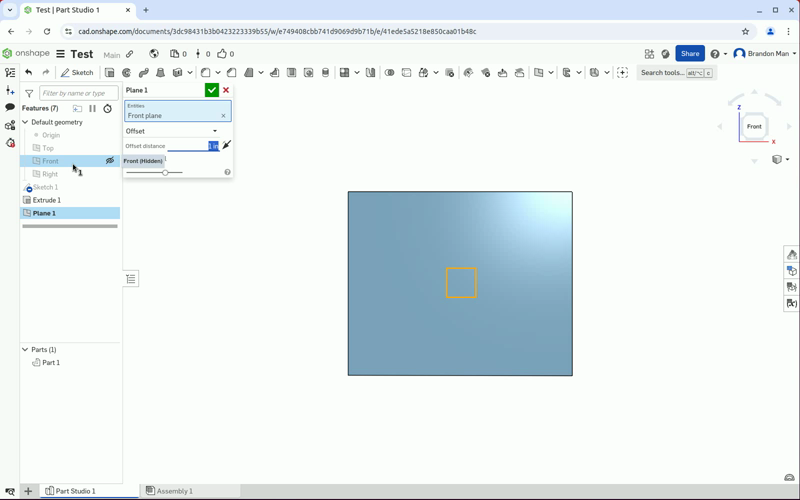
text(1.91)
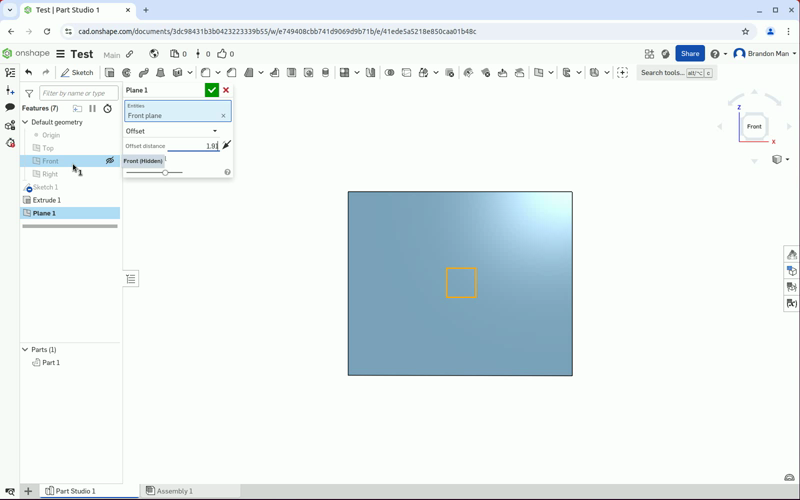
key(enter, 2)
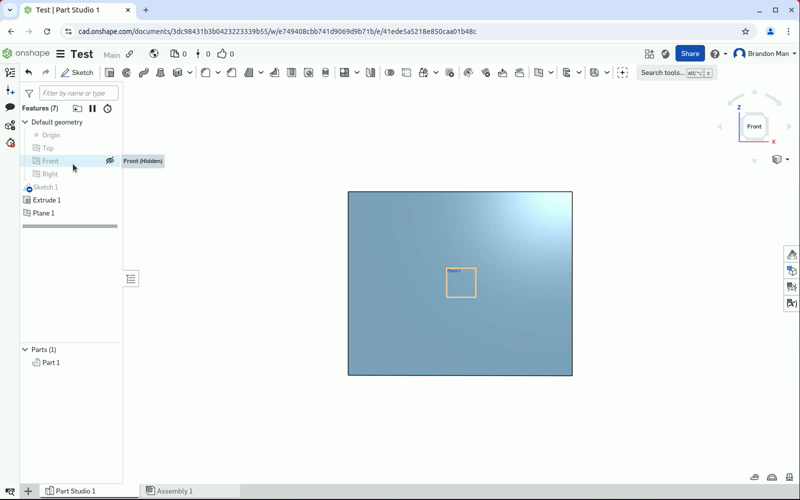
key(shift+s)
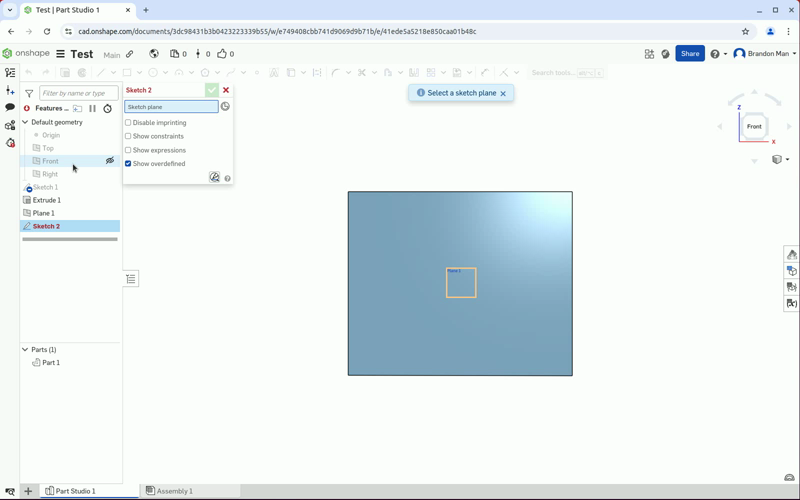
mouse_move(73, 215)
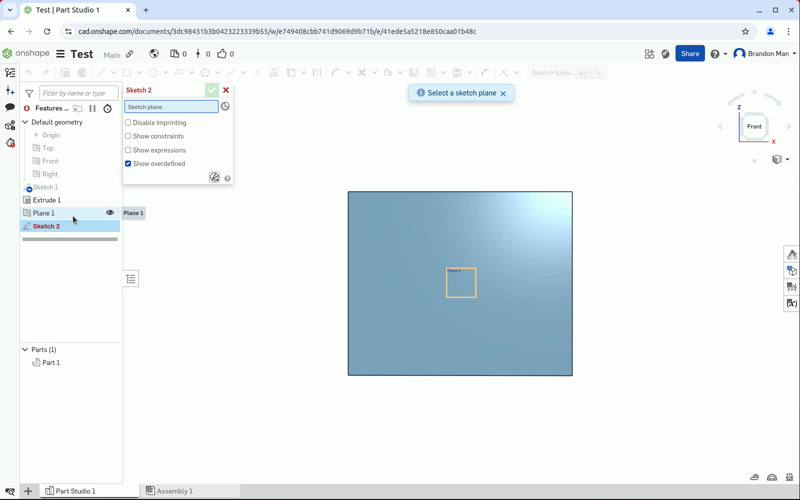
click(73, 215)
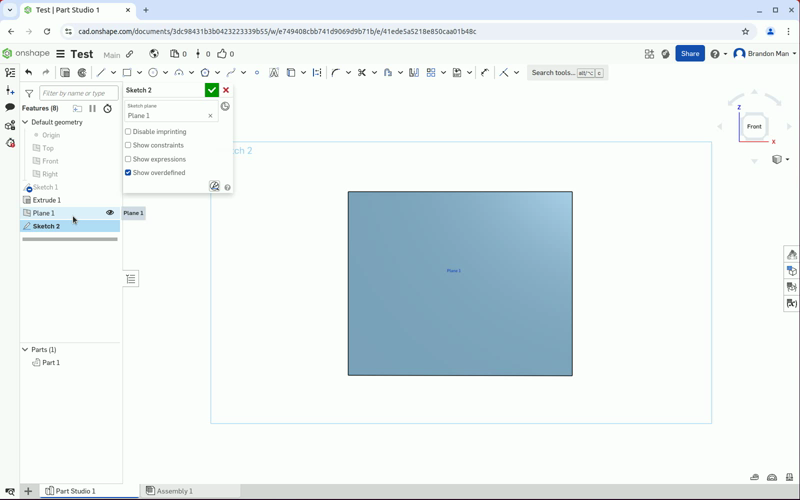
mouse_move(73, 352)
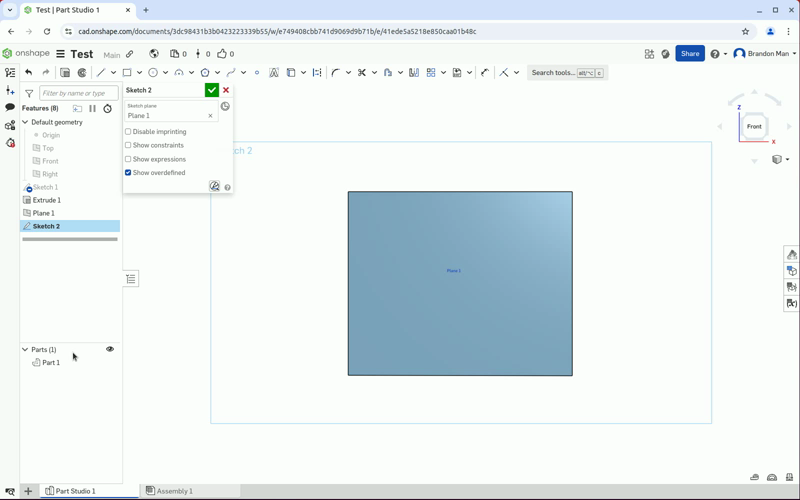
key(y)
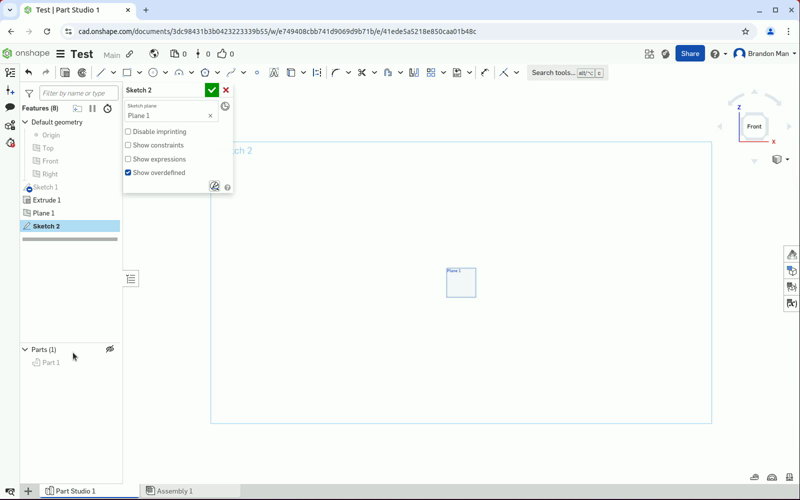
key(l)
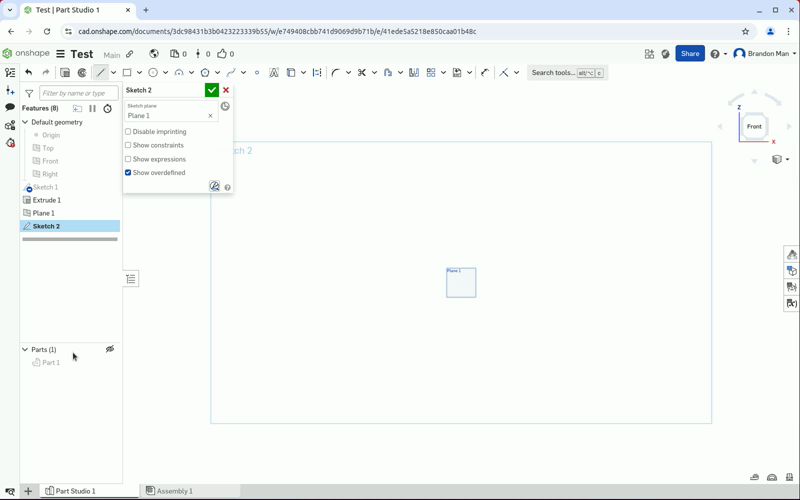
key_down(shift)
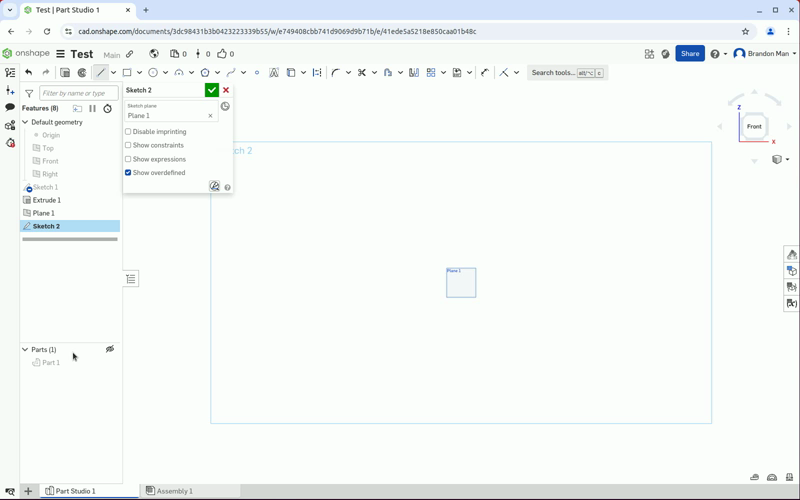
mouse_move(353, 368)
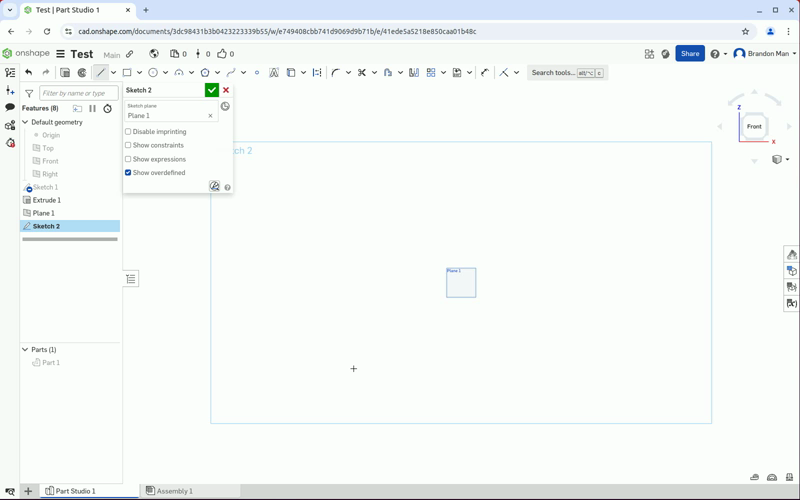
click(353, 368)
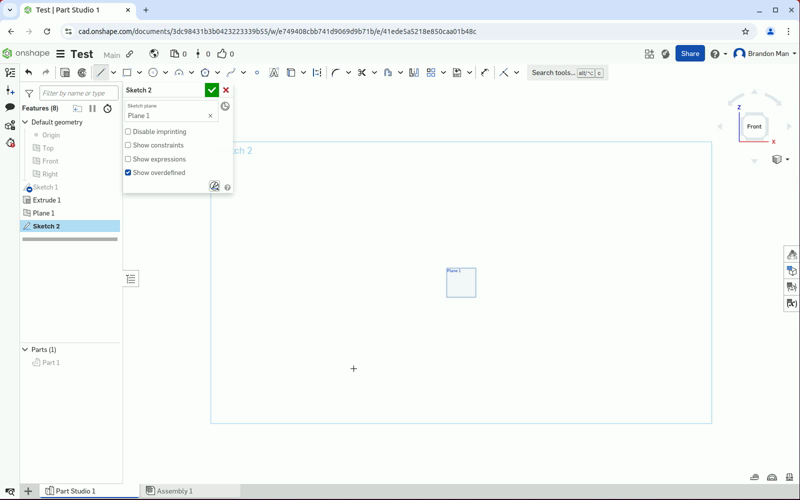
key_up(shift)
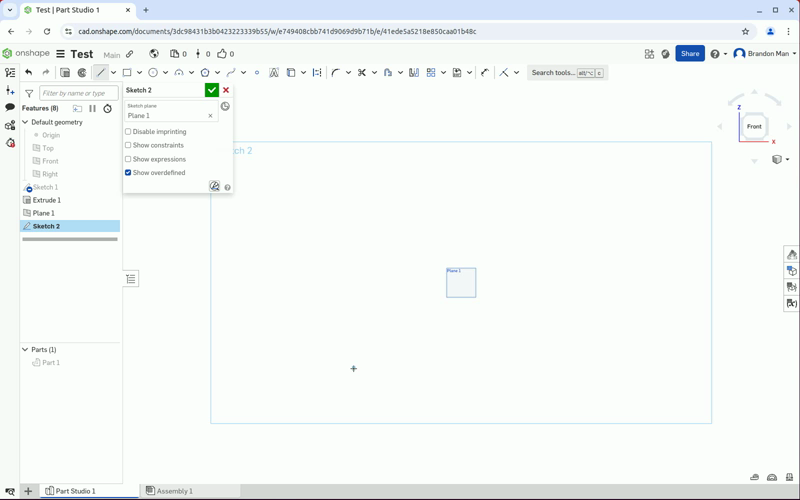
key_down(shift)
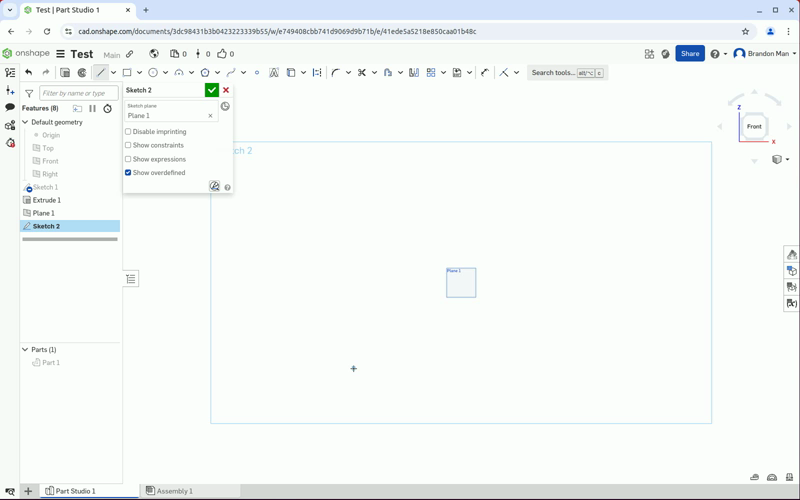
mouse_move(567, 368)
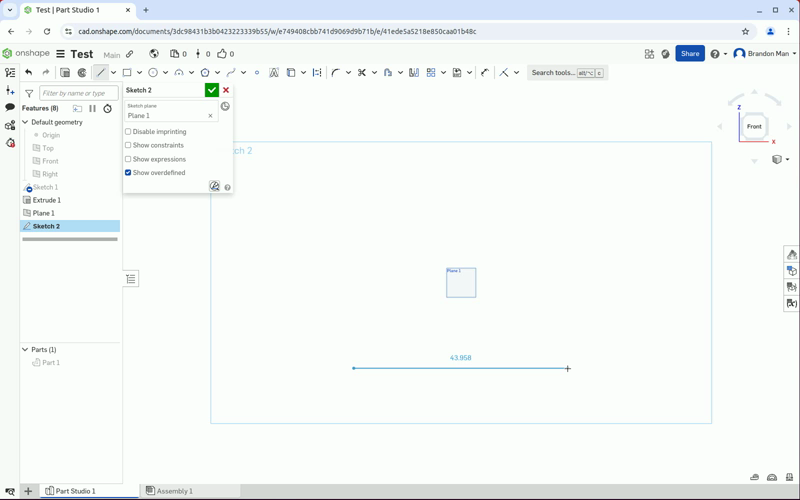
click(567, 368)
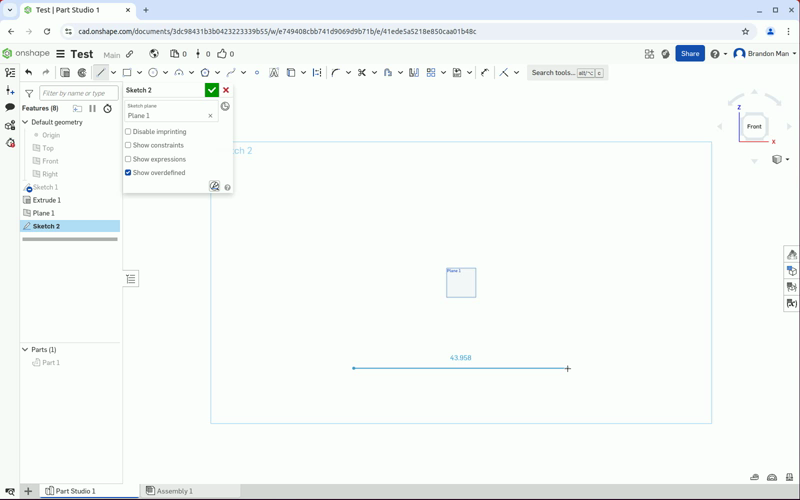
key_up(shift)
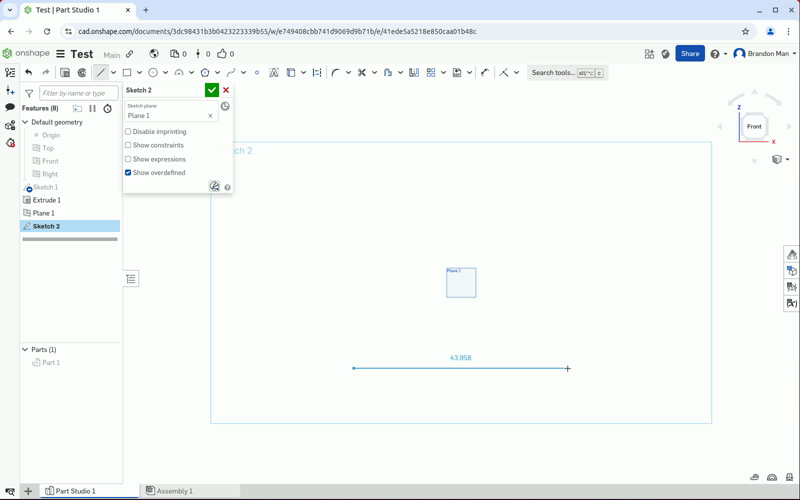
key_down(shift)
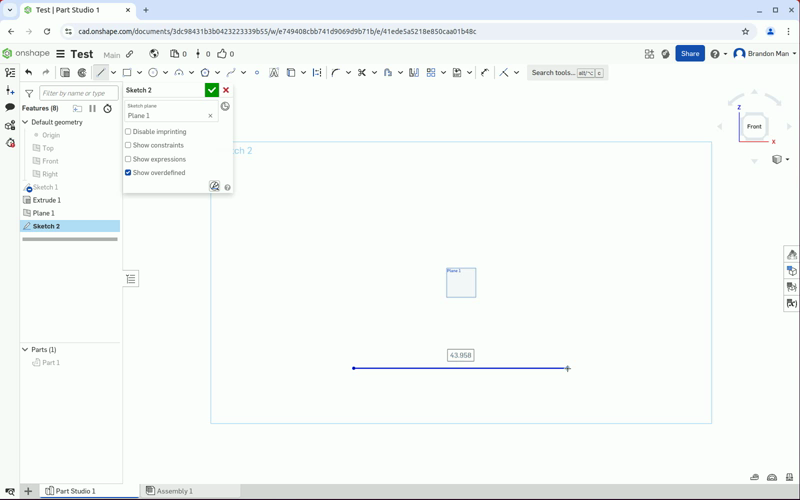
mouse_move(567, 199)
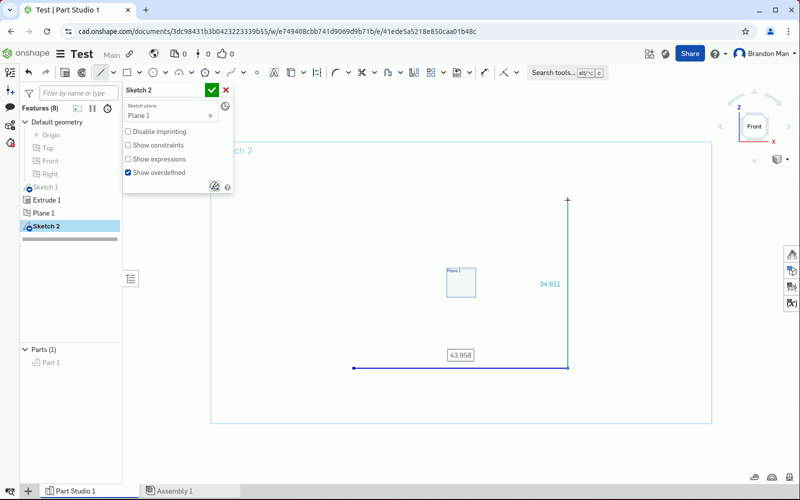
click(567, 199)
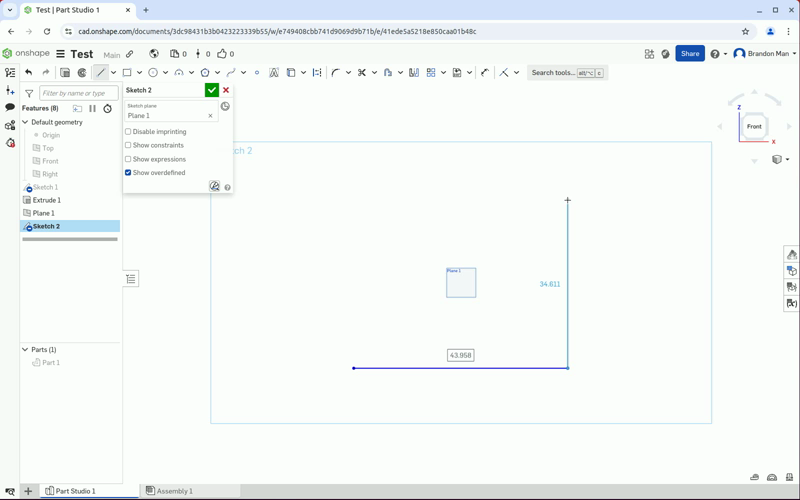
key_up(shift)
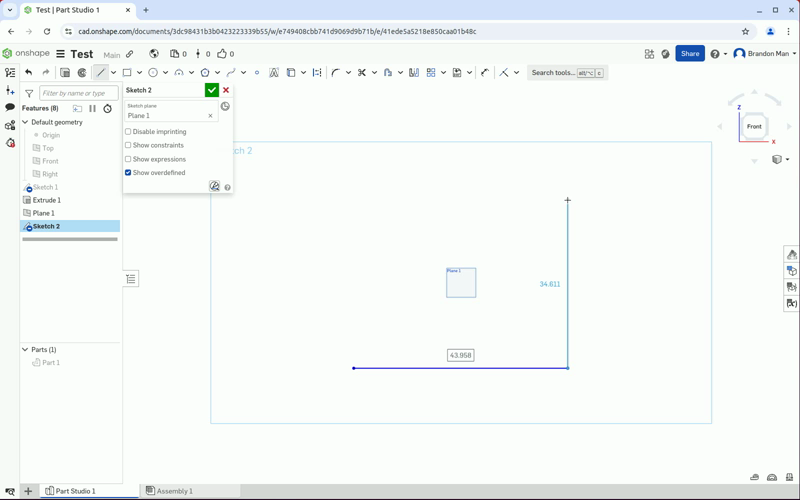
key_down(shift)
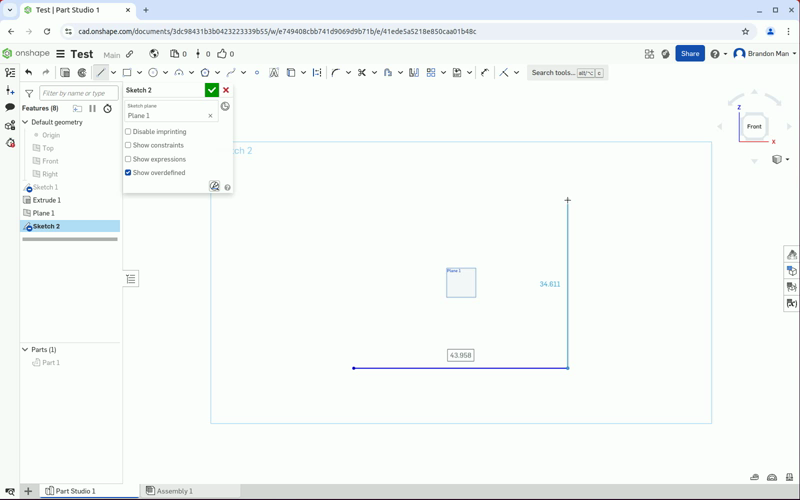
mouse_move(354, 199)
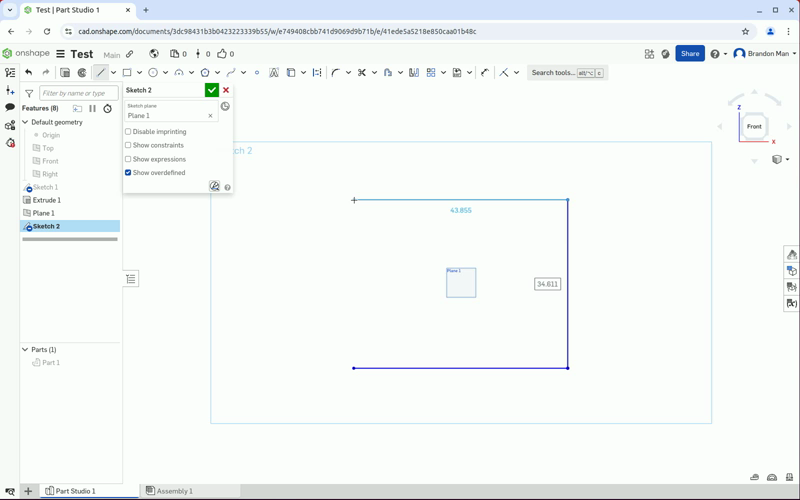
click(354, 199)
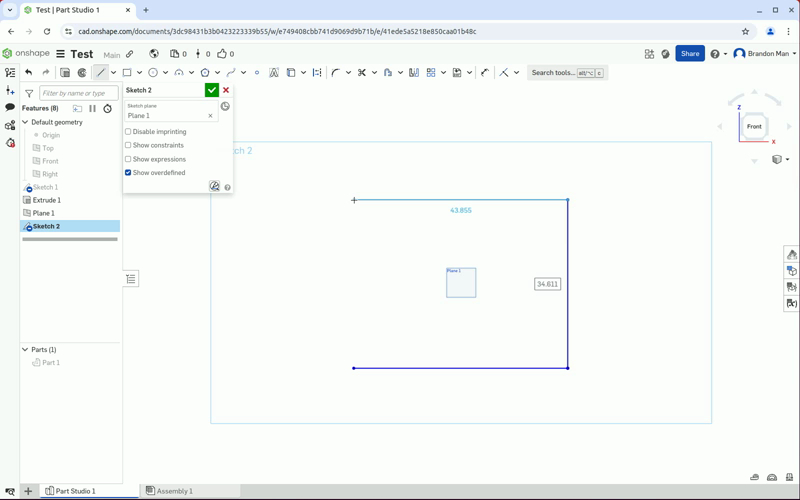
key_up(shift)
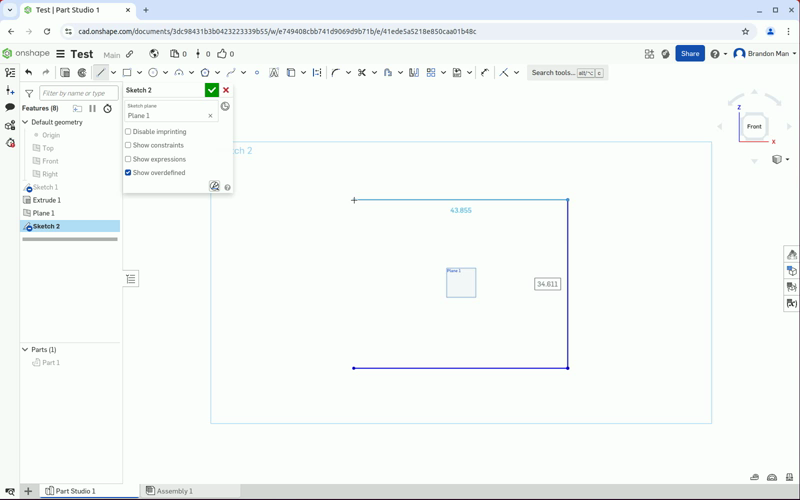
key_down(shift)
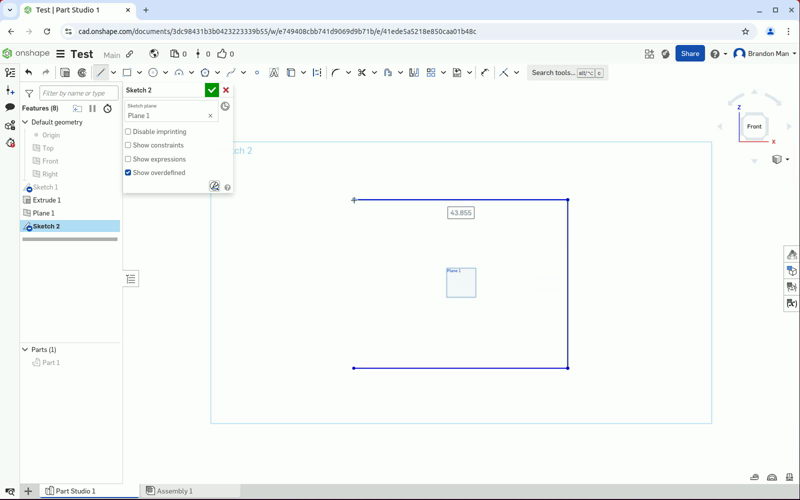
mouse_move(353, 368)
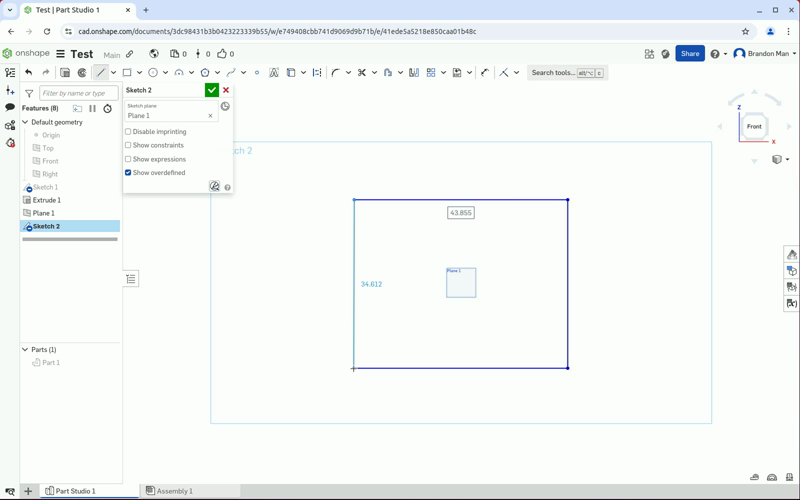
key_up(shift)
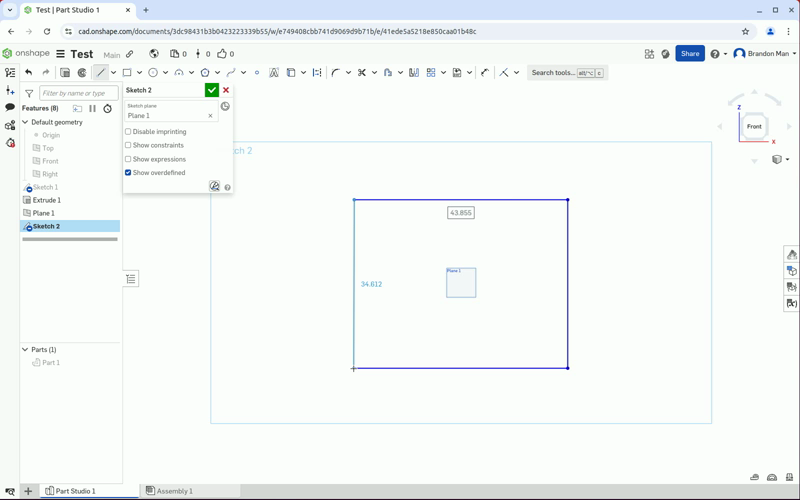
click(353, 368)
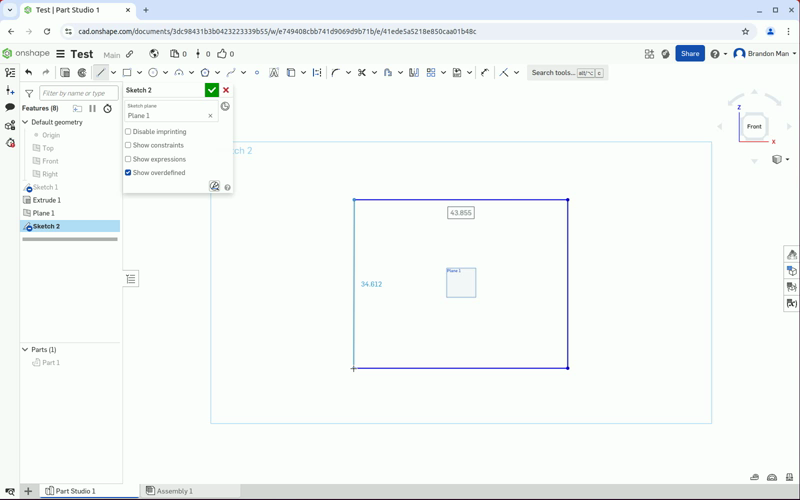
key(esc)
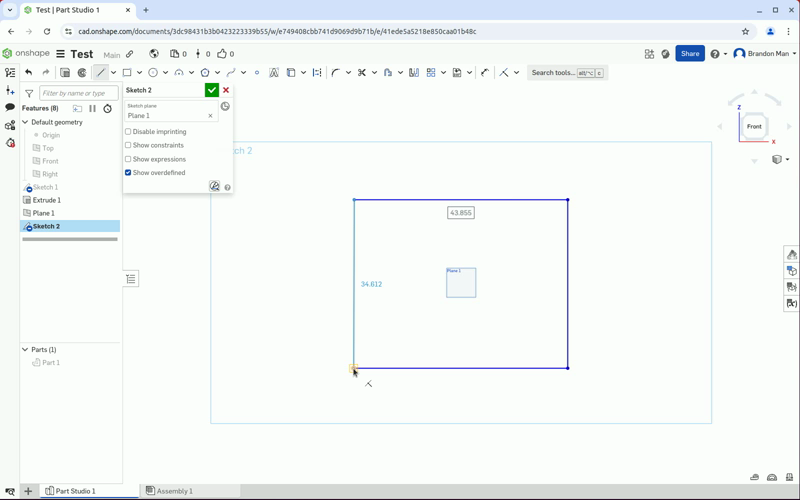
mouse_move(397, 280)
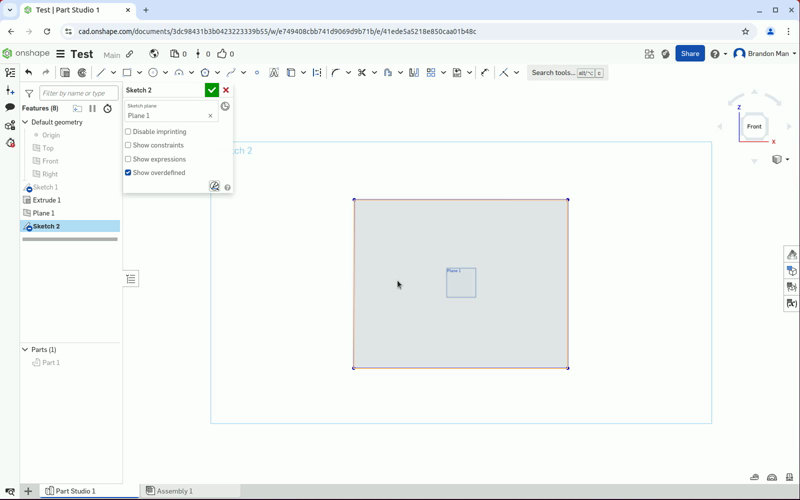
click(397, 280)
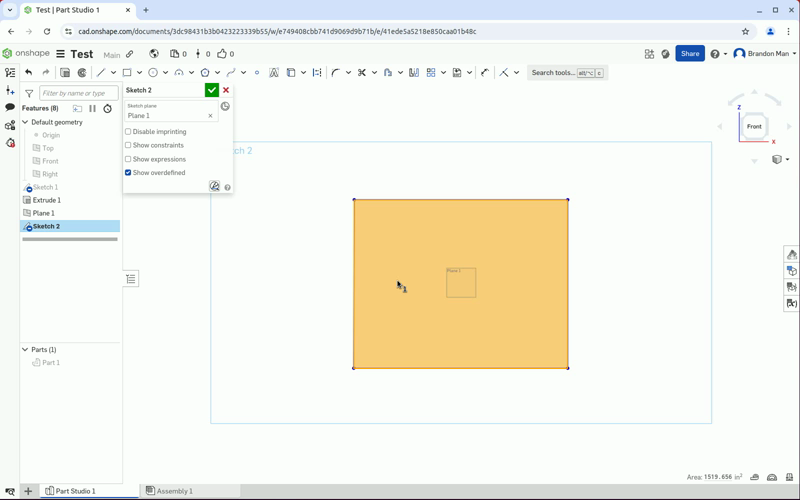
mouse_move(73, 352)
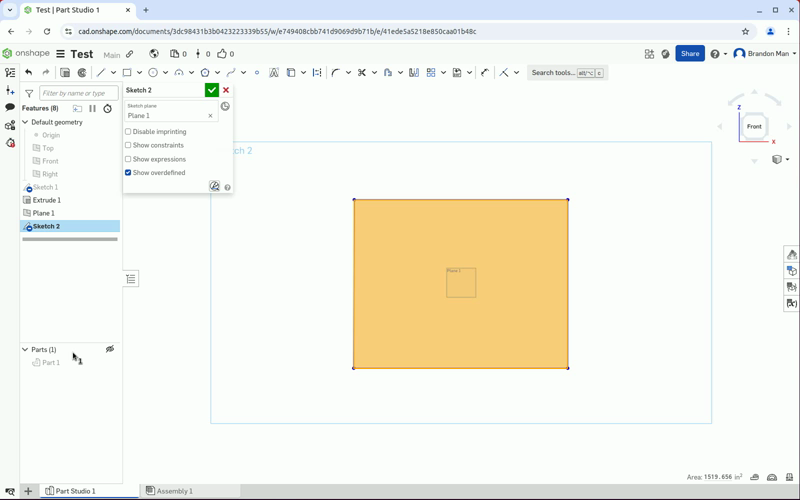
key(shift+y)
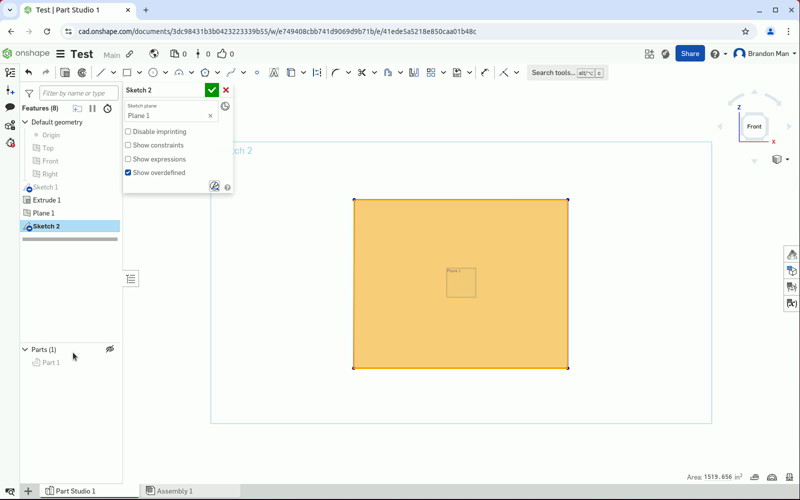
key(shift+e)
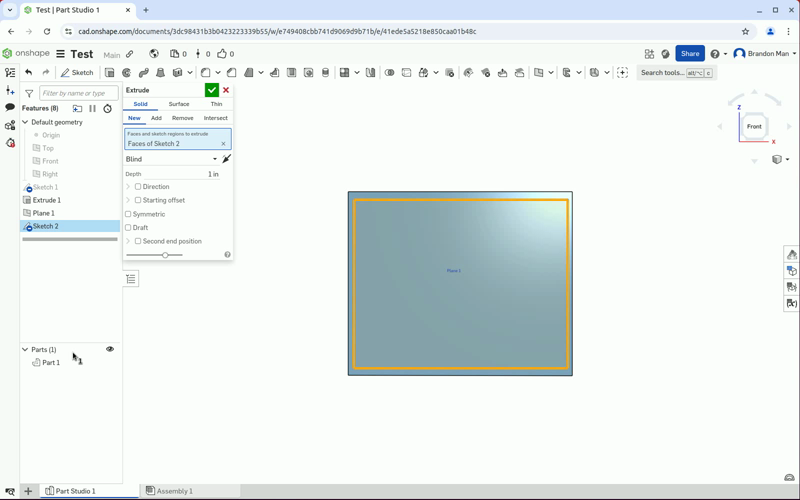
mouse_move(143, 106)
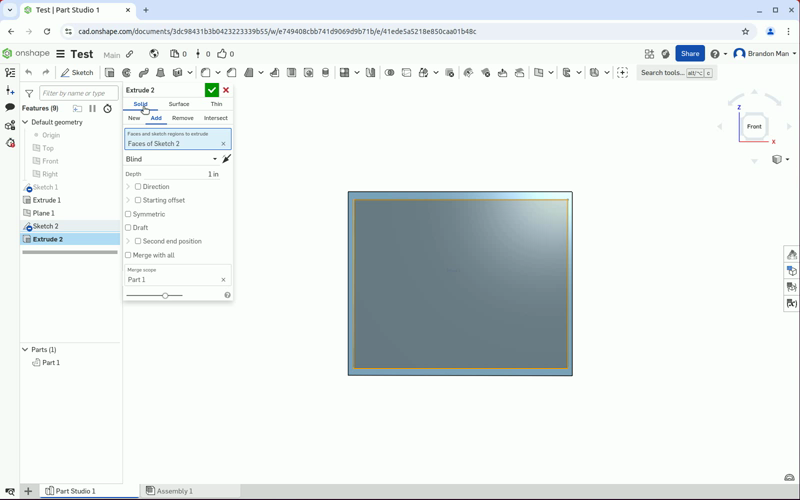
click(143, 106)
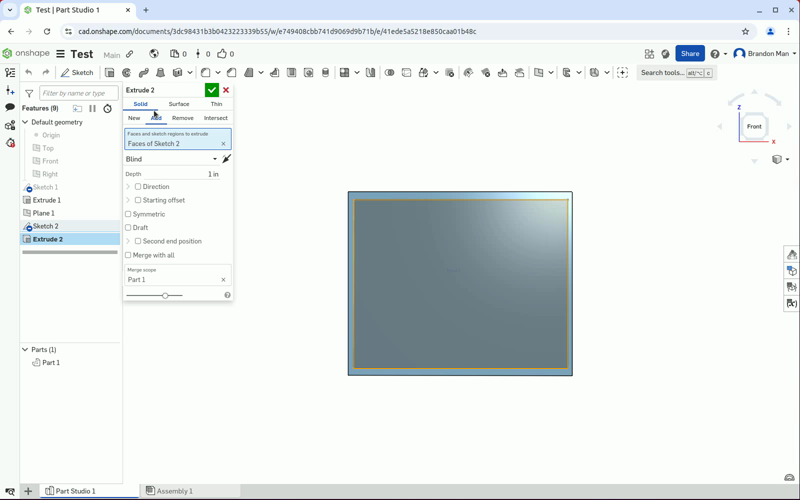
mouse_move(186, 120)
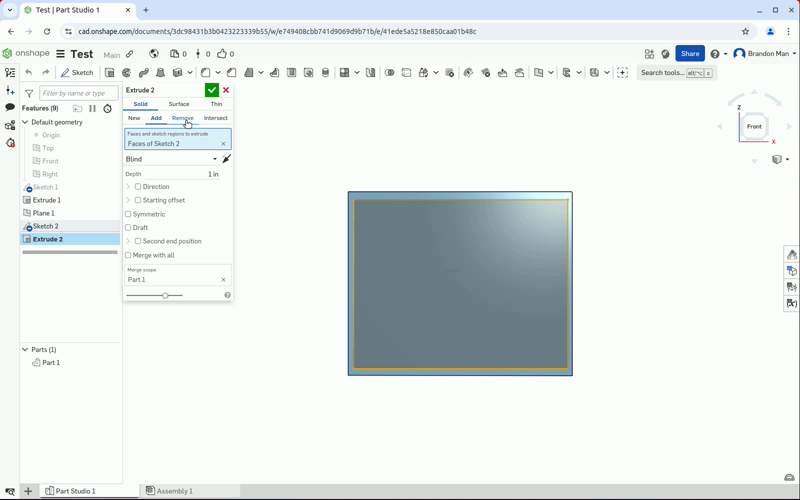
click(186, 120)
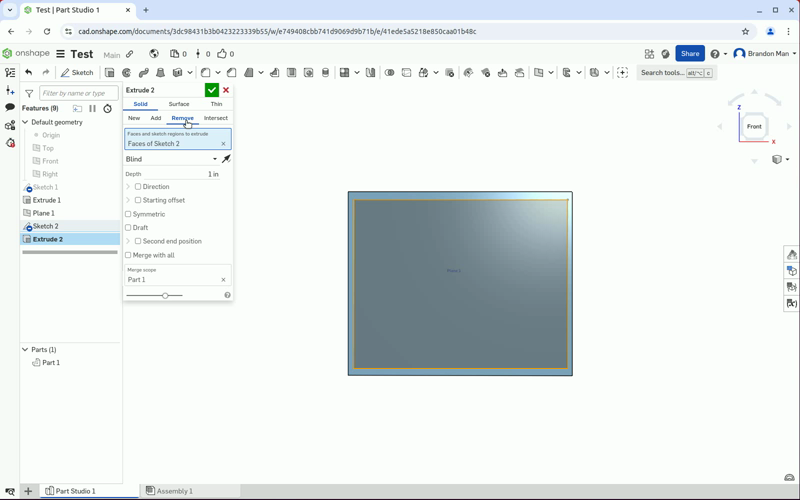
key(tab, 4)
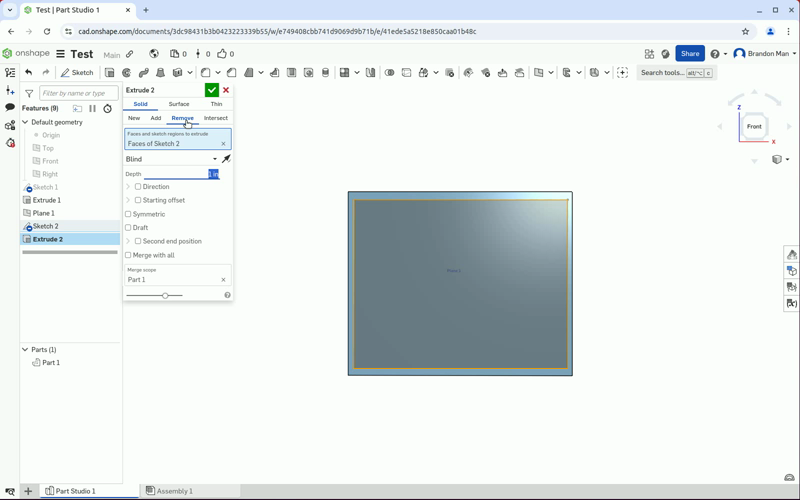
text(0.241)
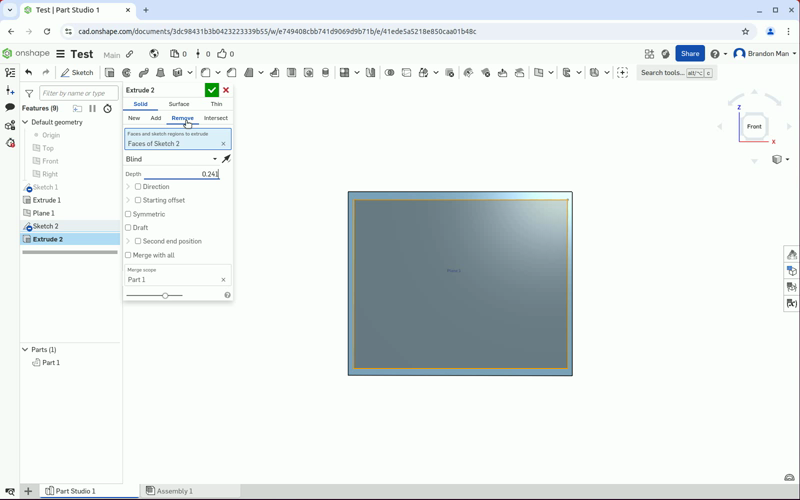
key(tab, 6)
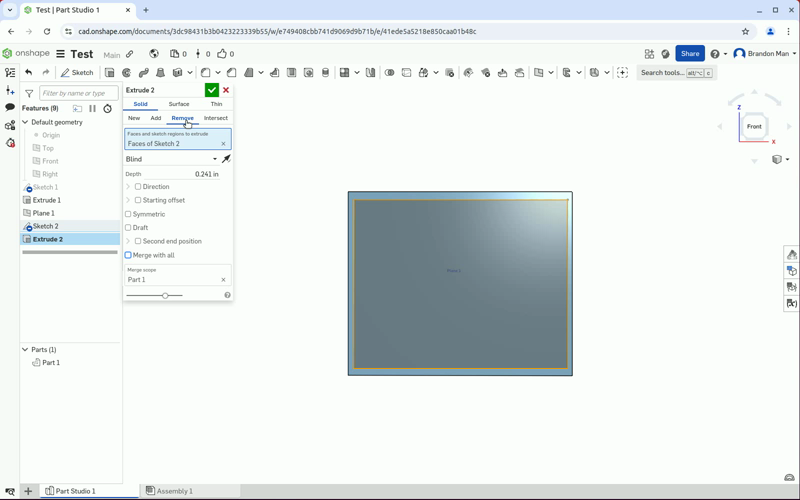
key(space)
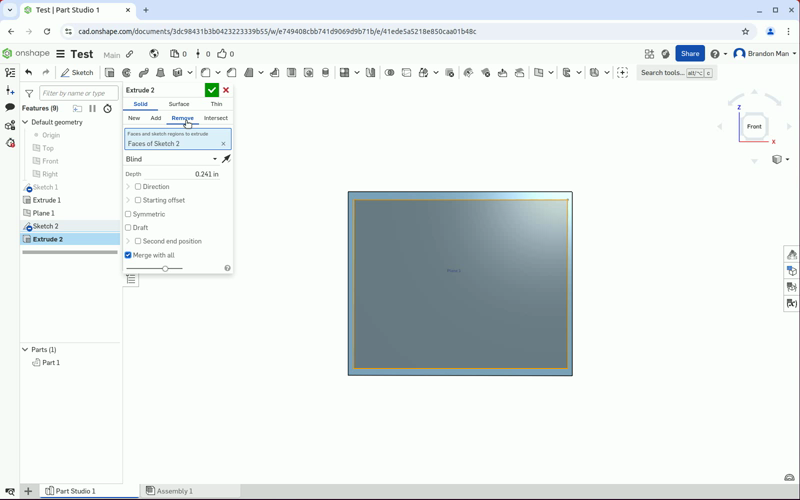
key(enter)
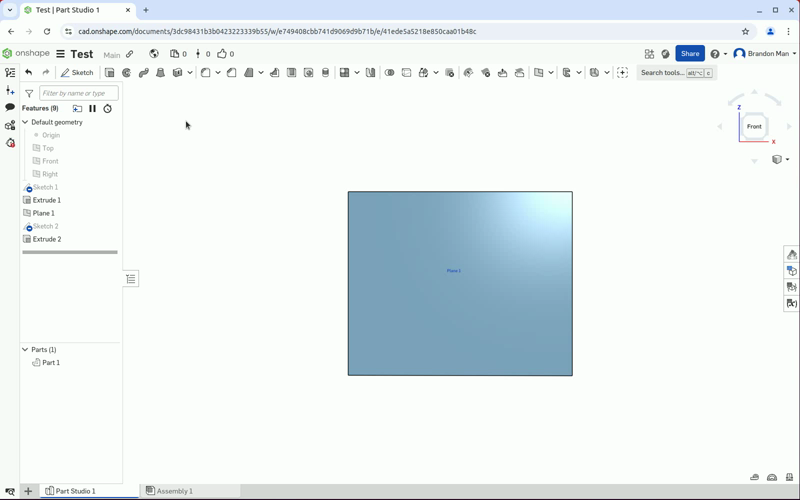
key(shift+h)
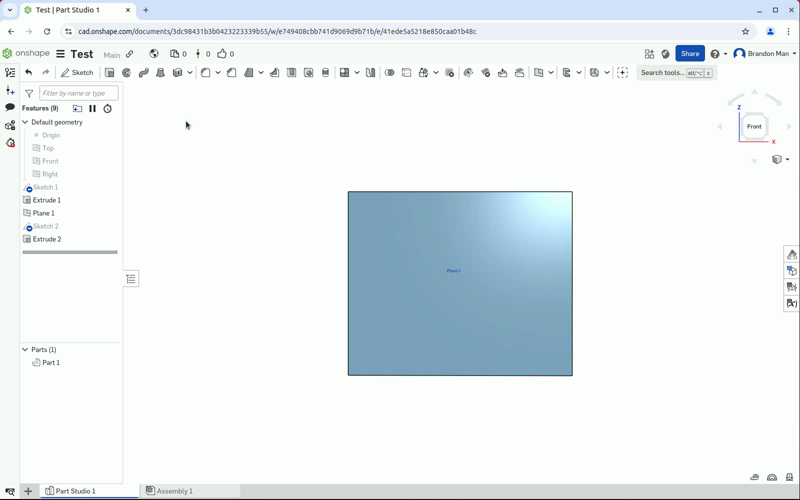
key(shift+h)
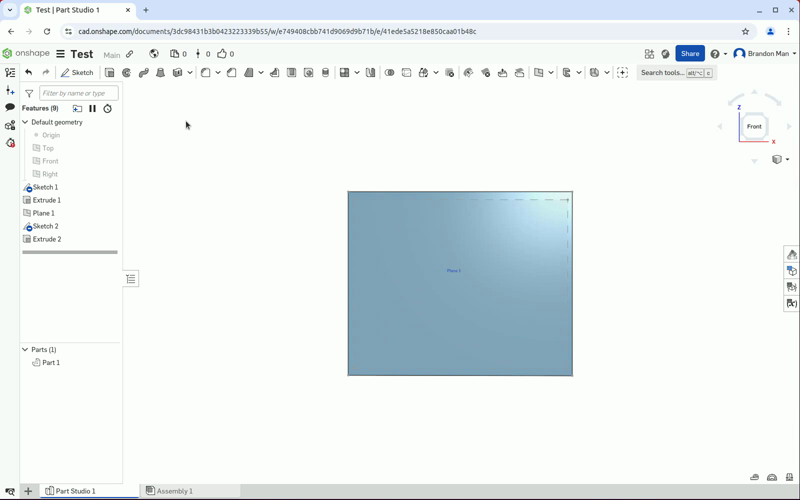
key(shift+7)
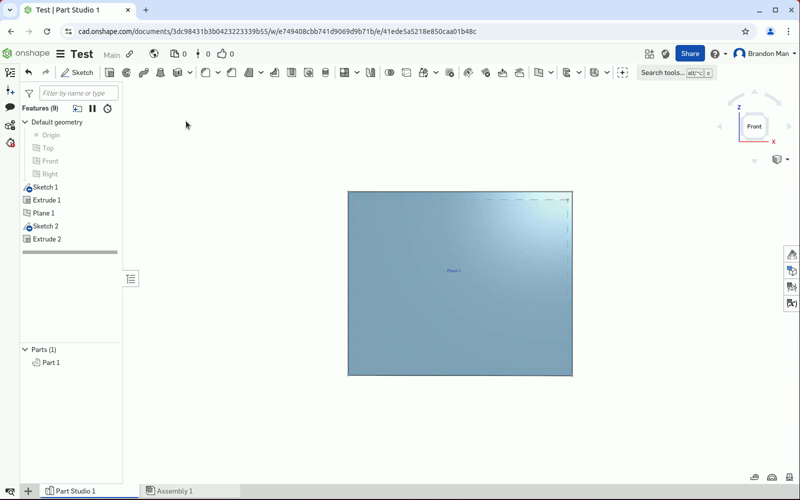
key(left, 2)
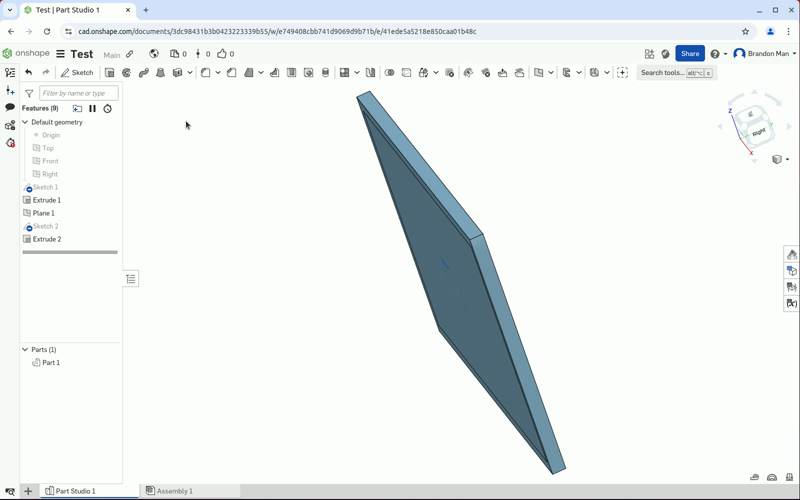
key(down, 2)
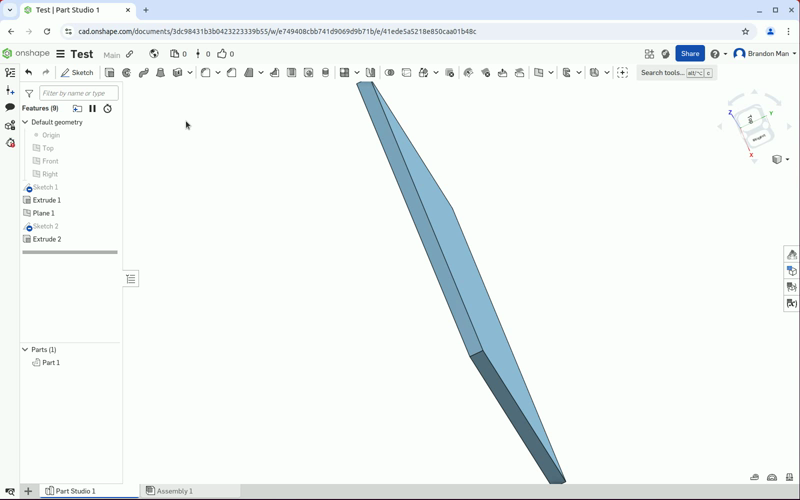
key(up, 2)
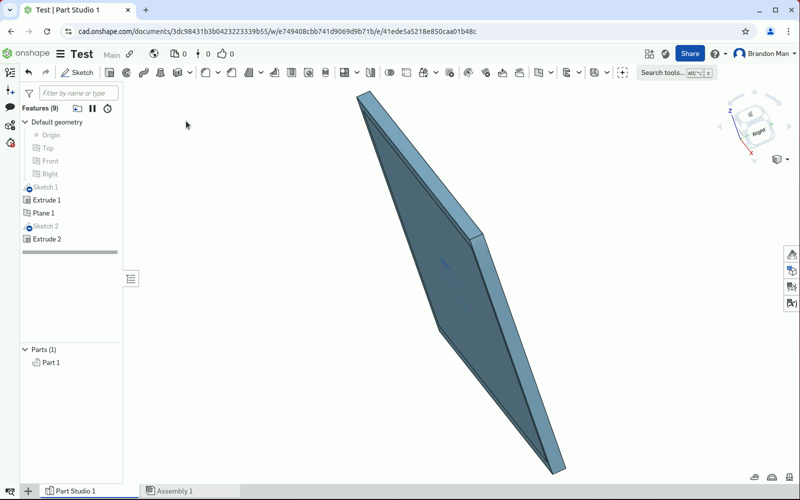
key(right, 2)
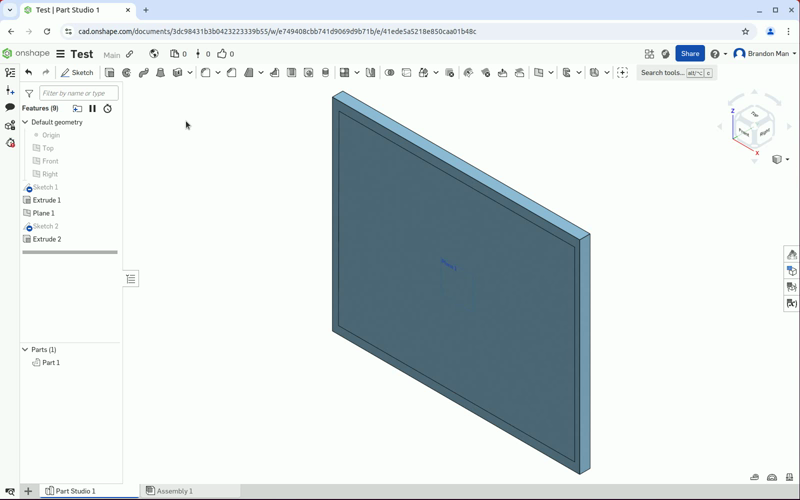
mouse_move(73, 189)
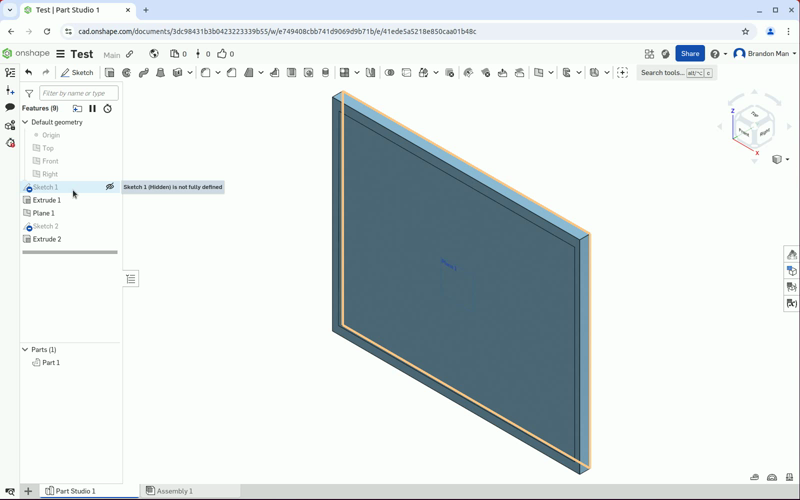
click(73, 189)